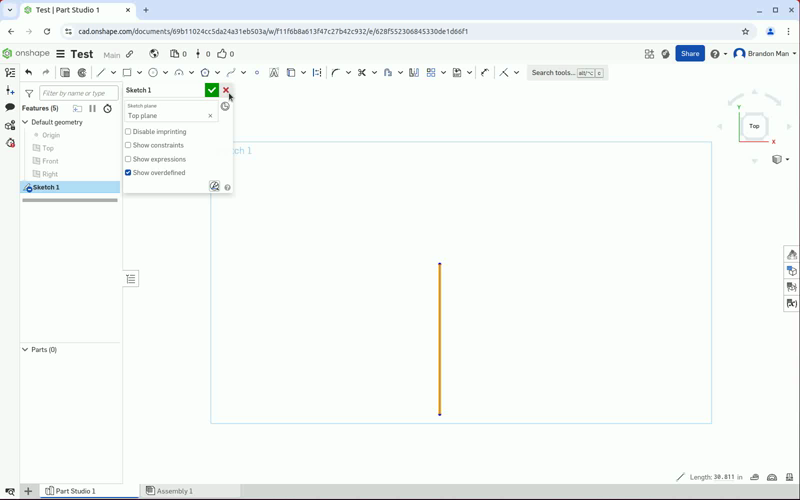
key(shift+h)
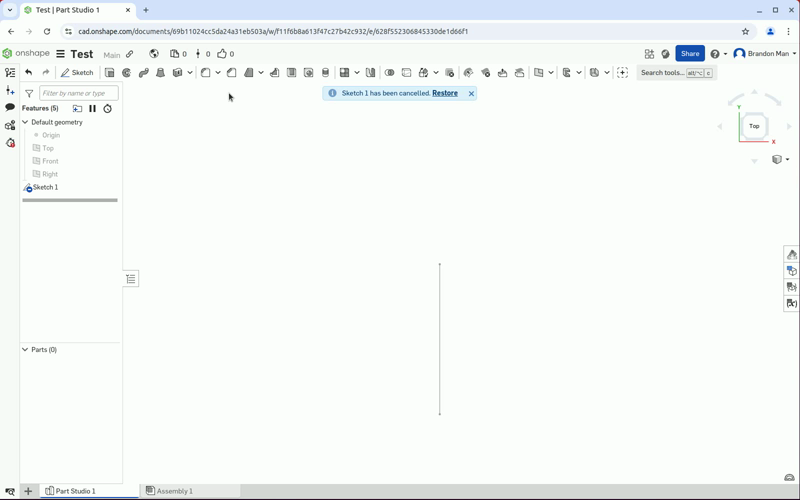
mouse_move(73, 352)
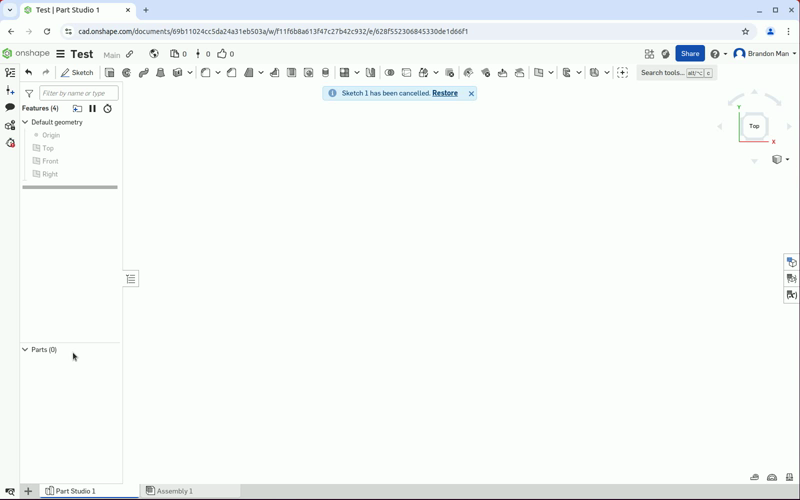
key(y)
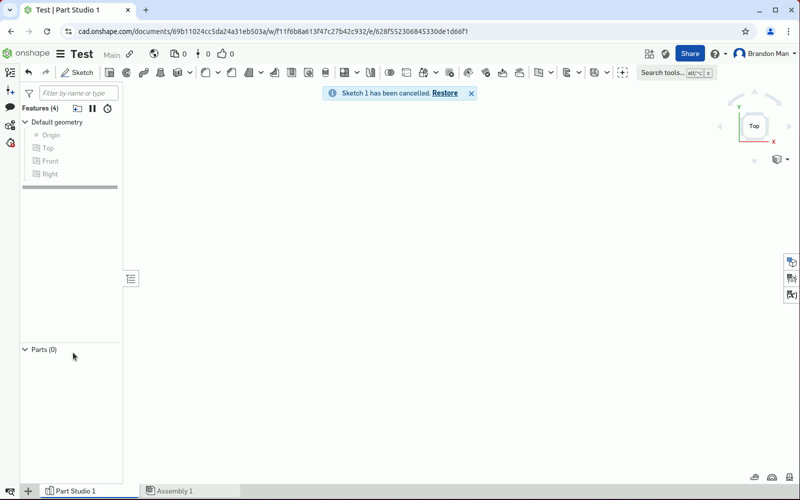
key(shift+p)
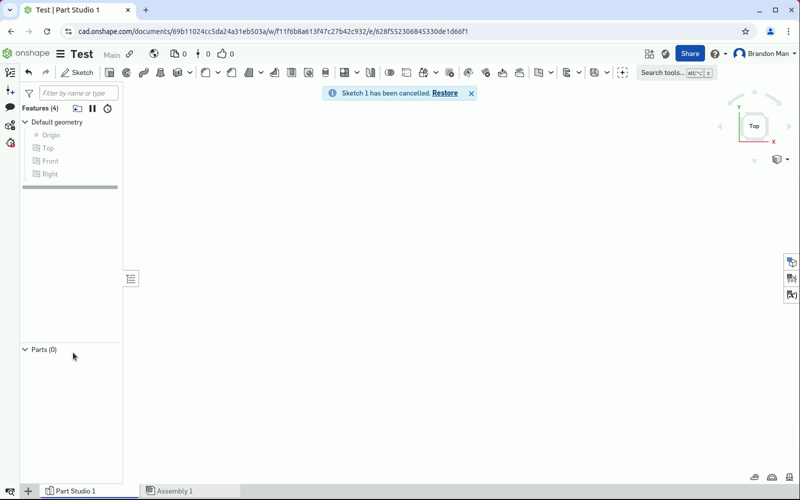
key(space)
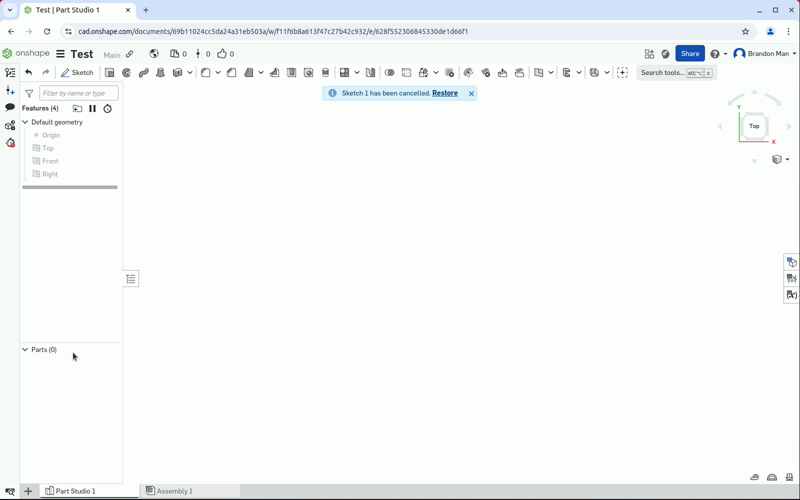
key_down(shift)
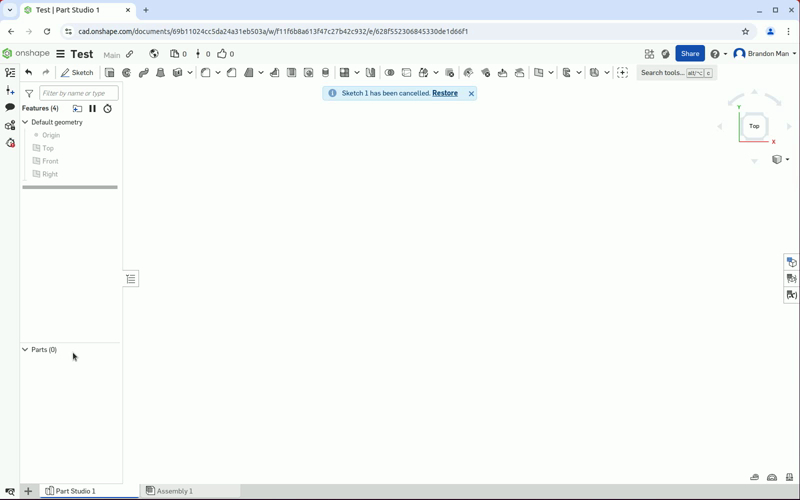
key(up)
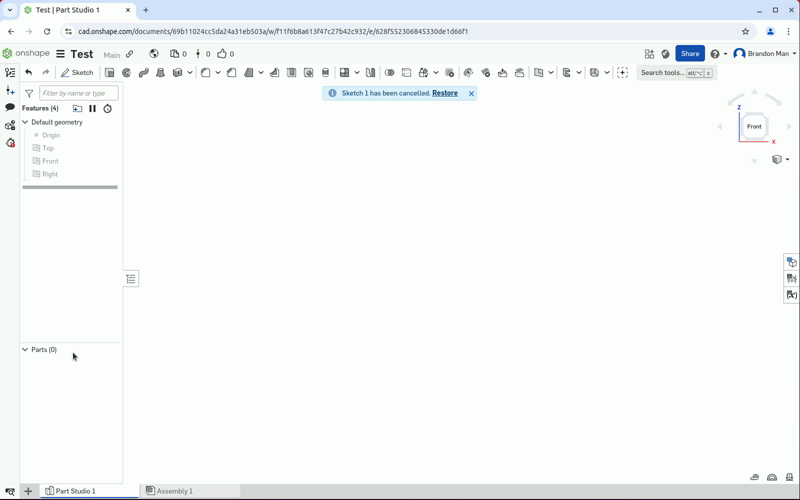
key_up(shift)
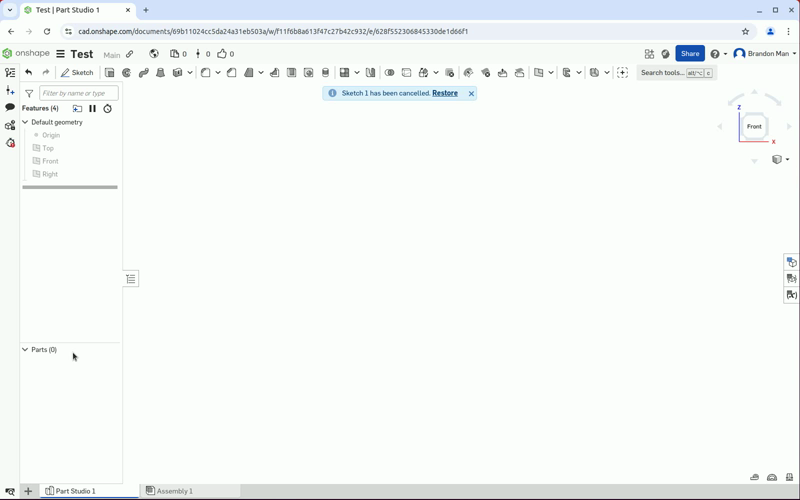
key(space)
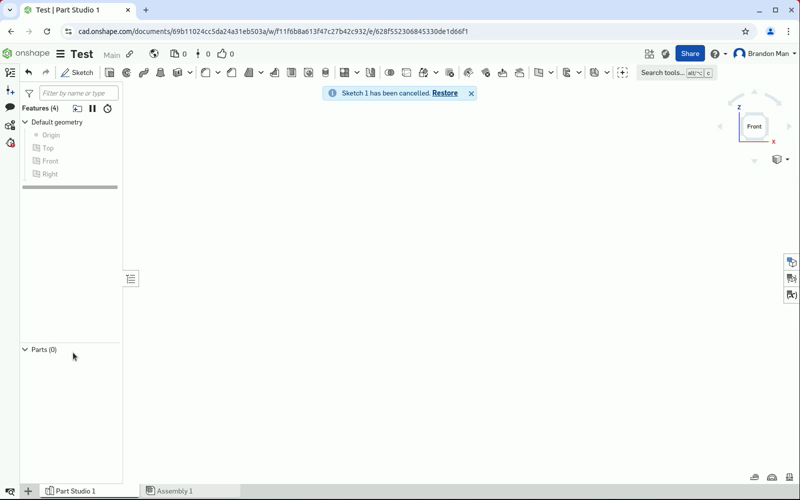
key_down(shift)
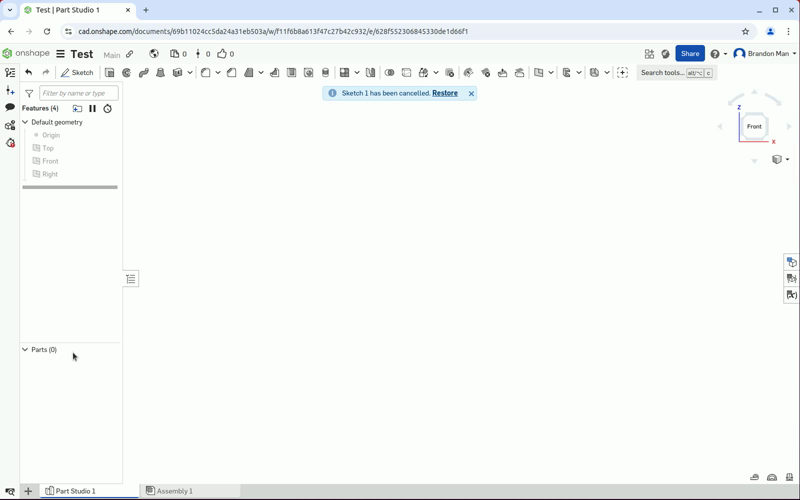
key(left)
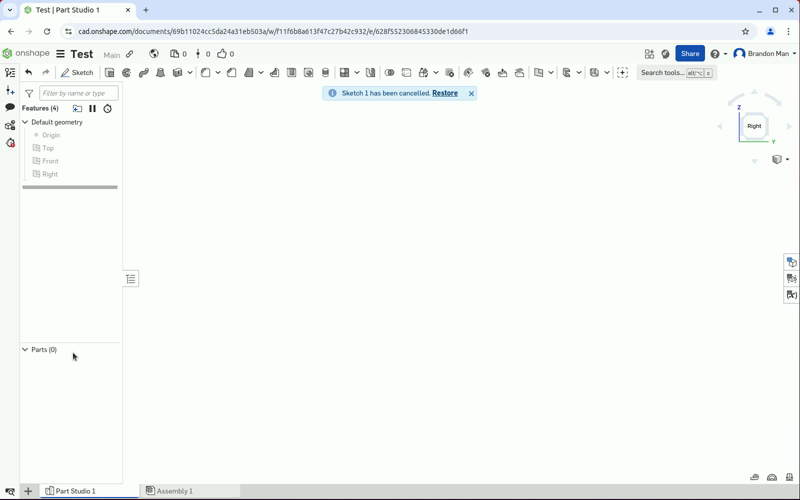
key_up(shift)
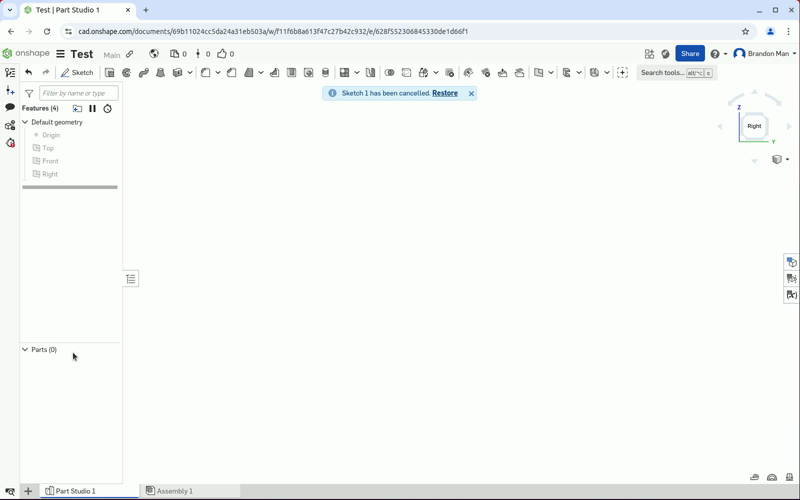
mouse_move(73, 352)
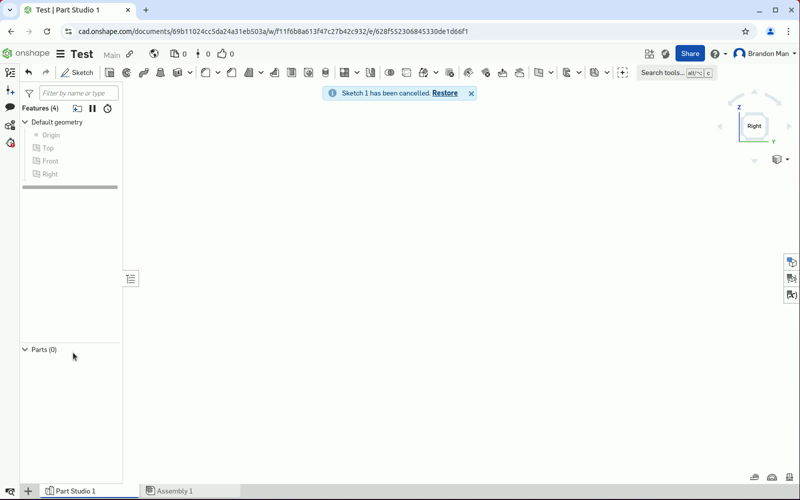
key(shift+y)
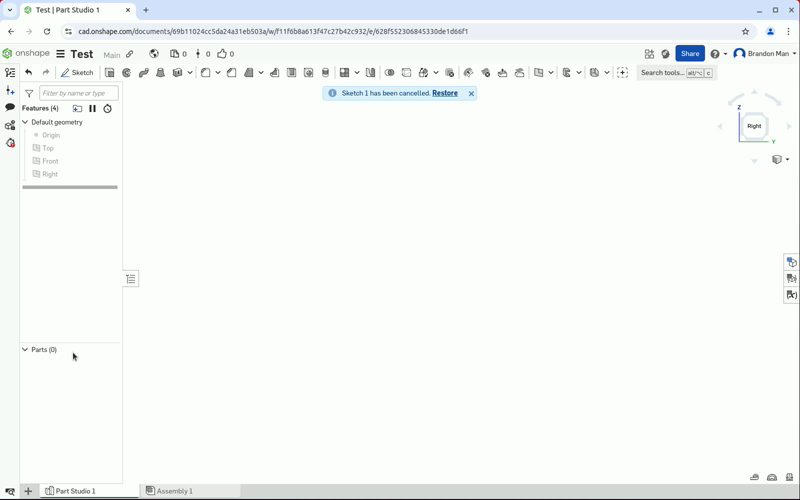
key(shift+s)
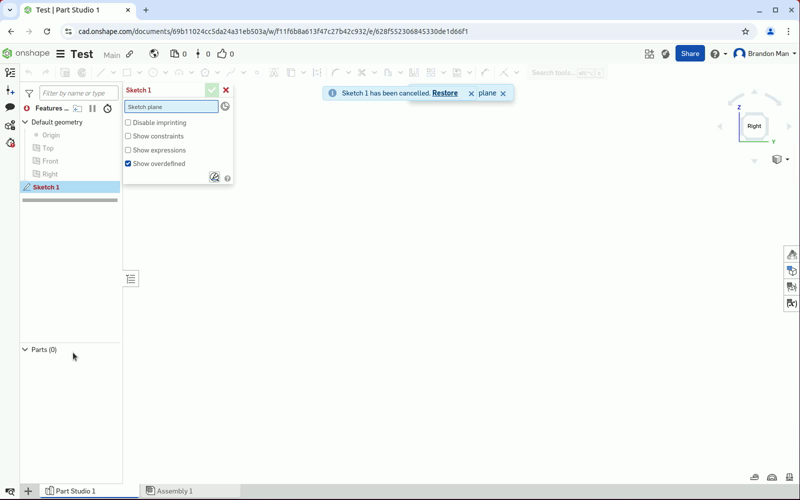
mouse_move(73, 176)
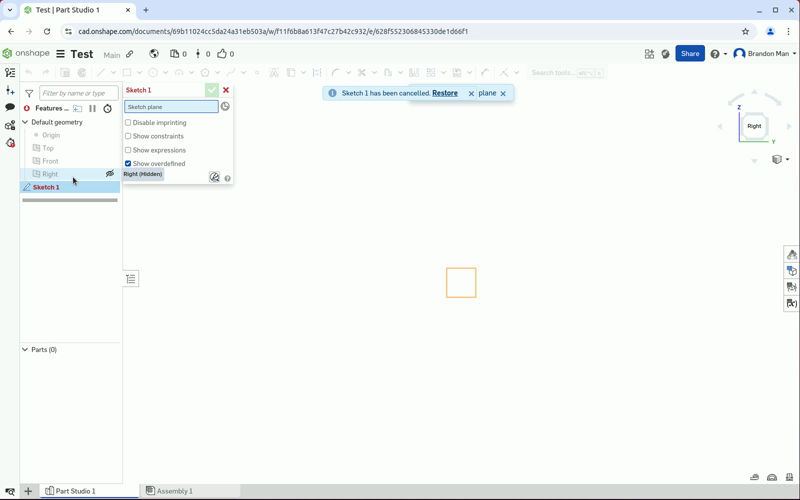
click(73, 176)
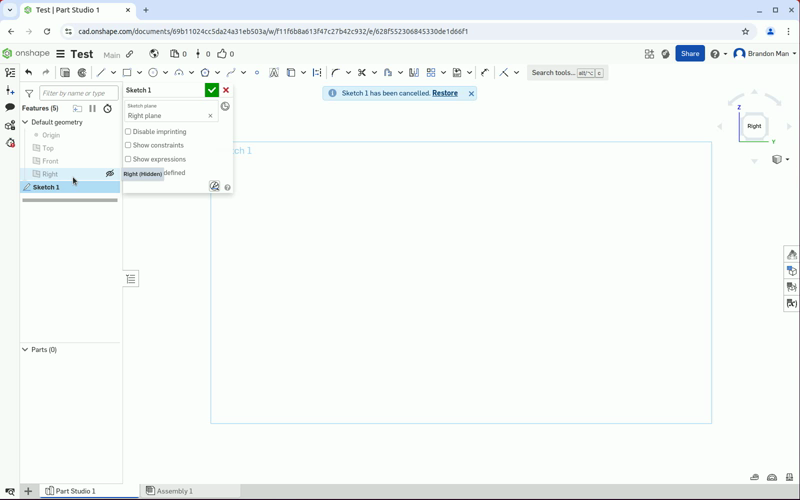
mouse_move(73, 352)
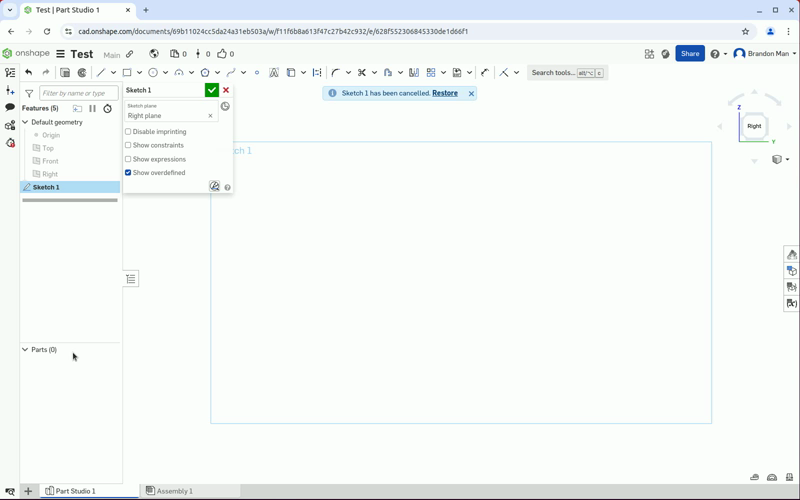
key(y)
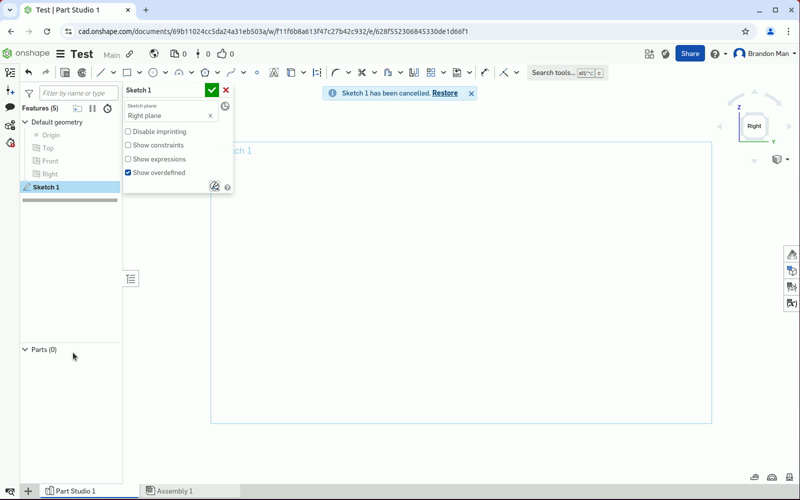
key(c)
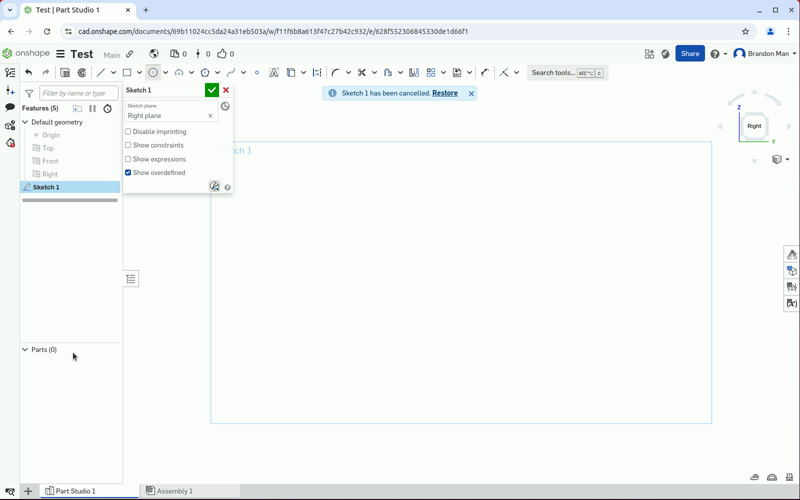
key_down(shift)
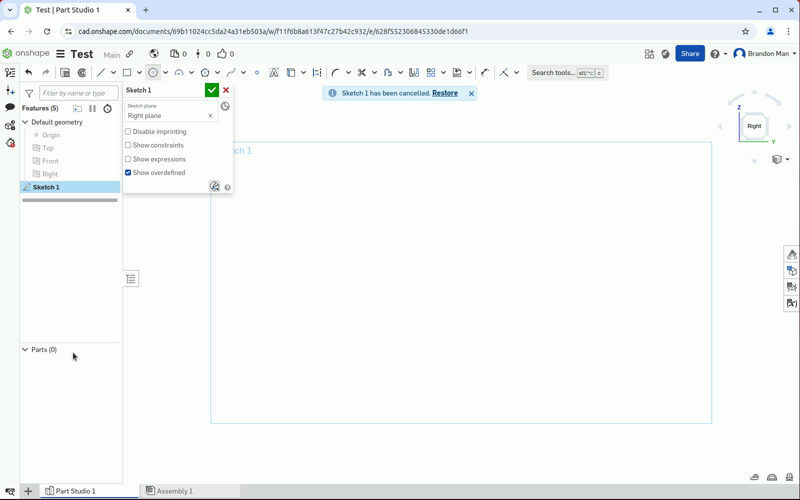
mouse_move(444, 250)
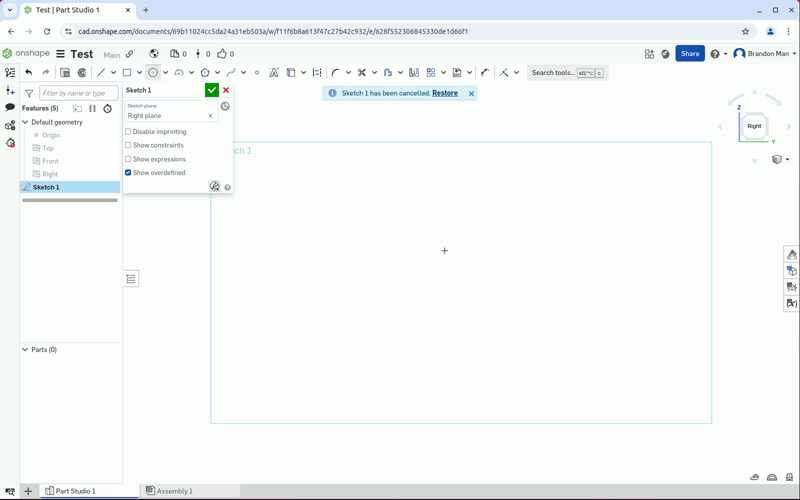
click(444, 250)
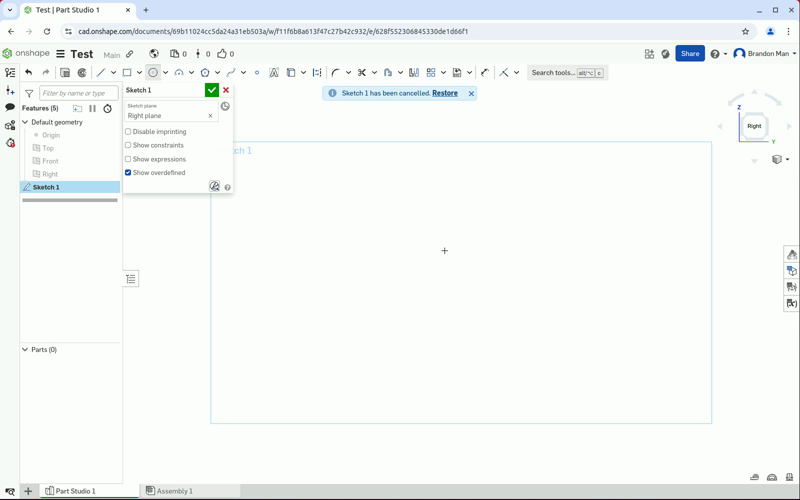
key_up(shift)
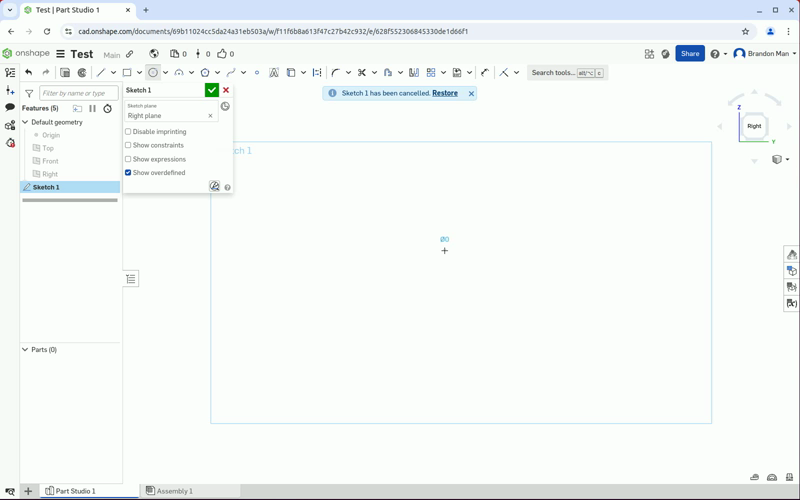
mouse_move(481, 250)
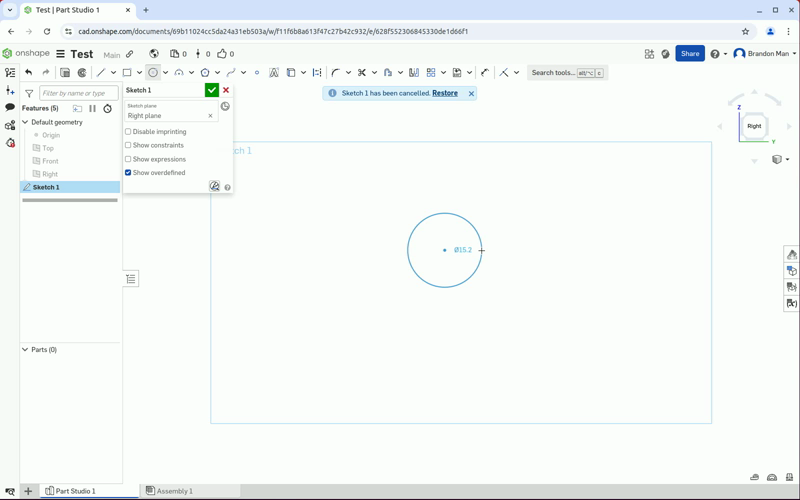
click(481, 250)
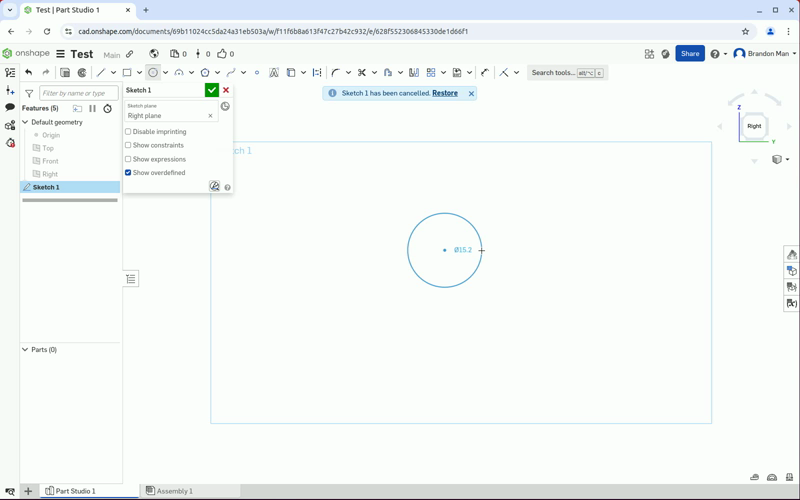
key(esc)
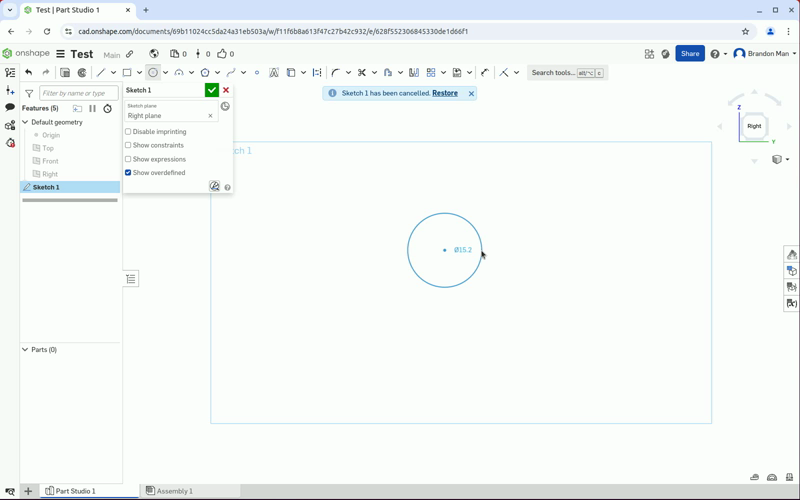
mouse_move(444, 272)
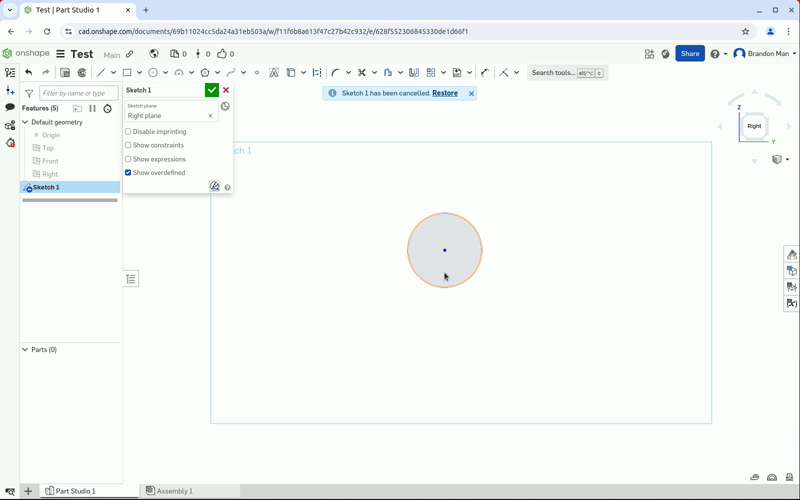
click(444, 272)
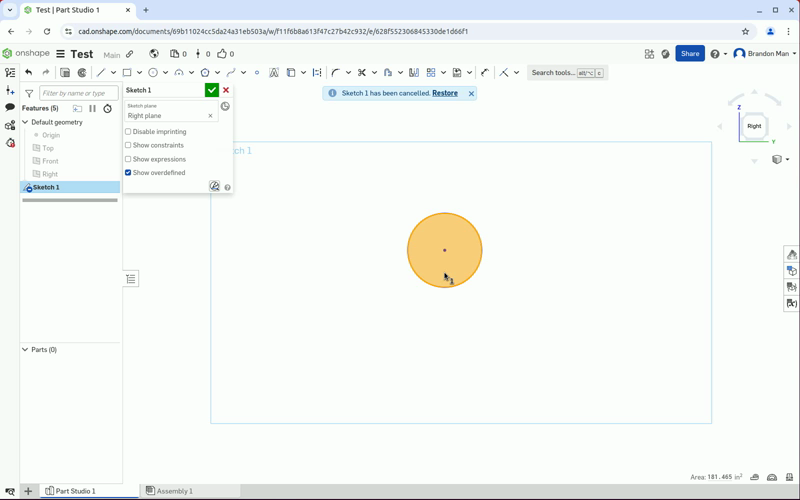
mouse_move(73, 352)
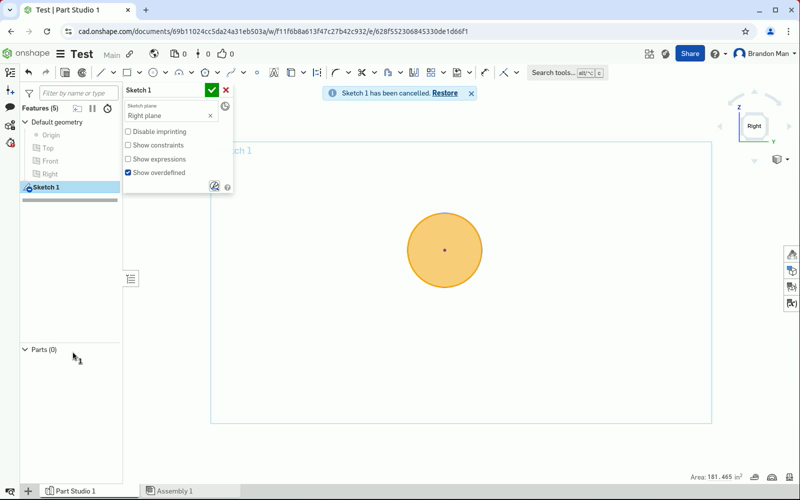
key(shift+y)
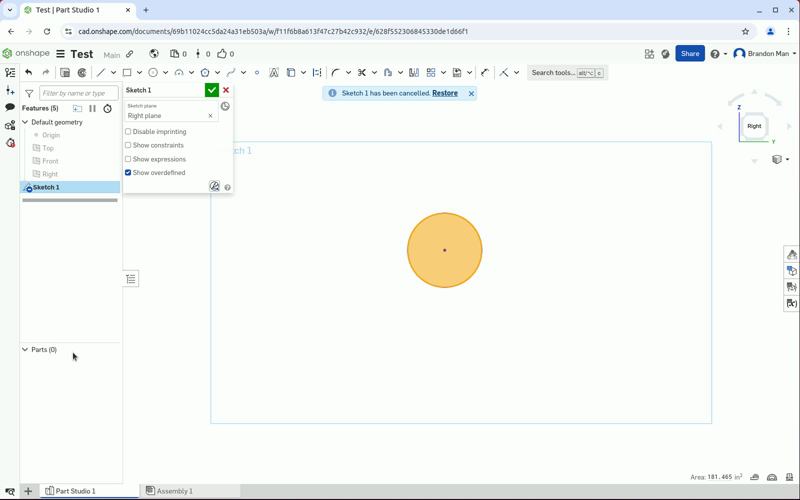
key(shift+e)
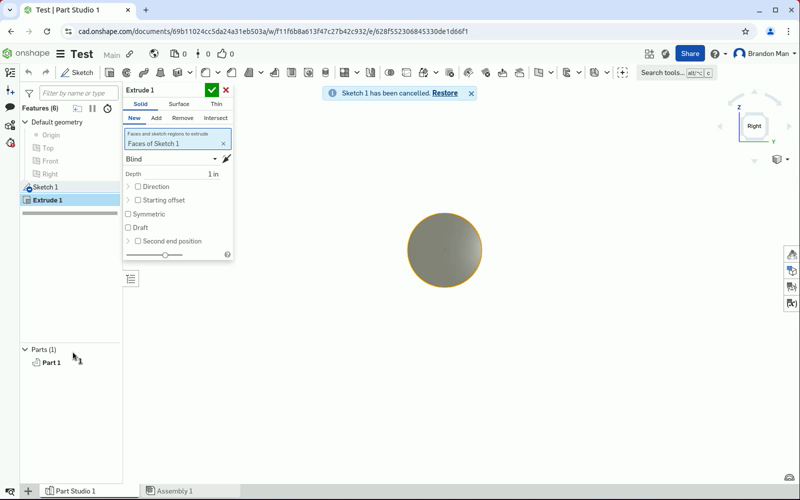
mouse_move(143, 106)
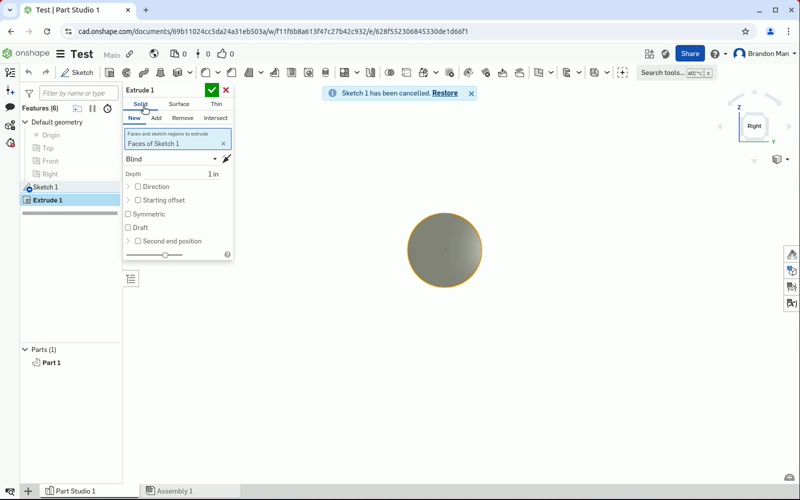
click(143, 106)
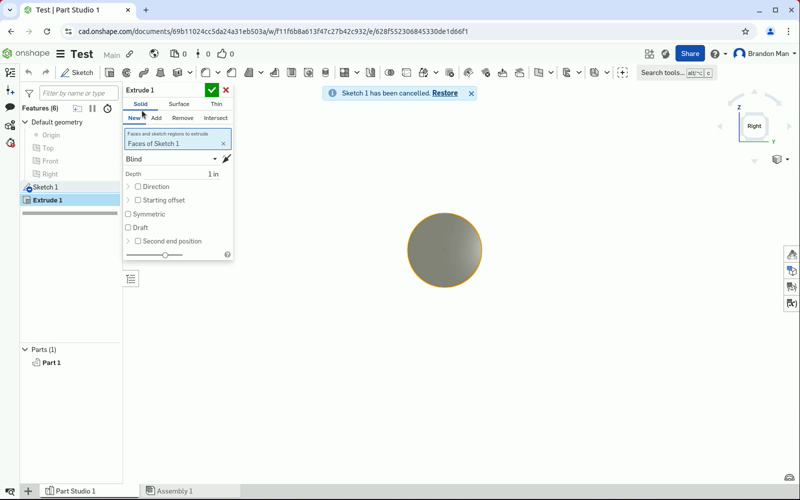
mouse_move(137, 120)
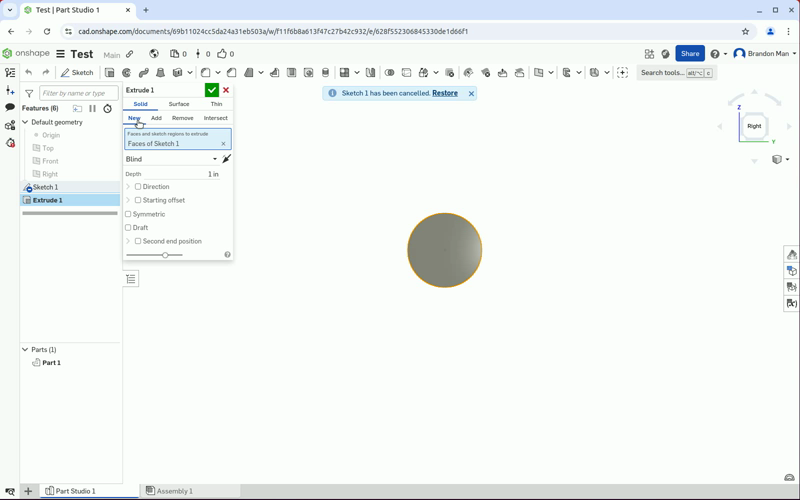
click(137, 120)
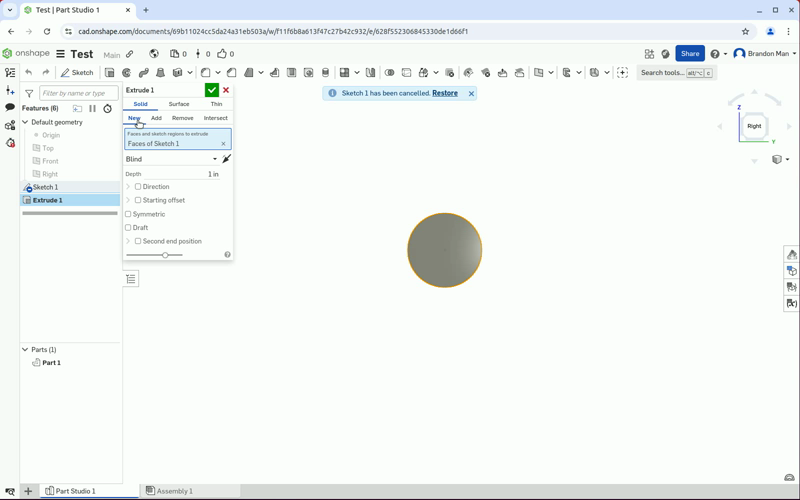
key(tab, 4)
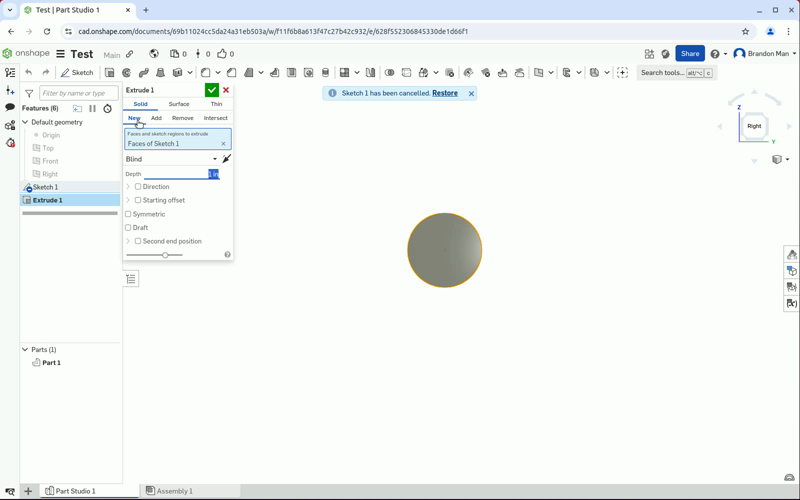
text(23.108)
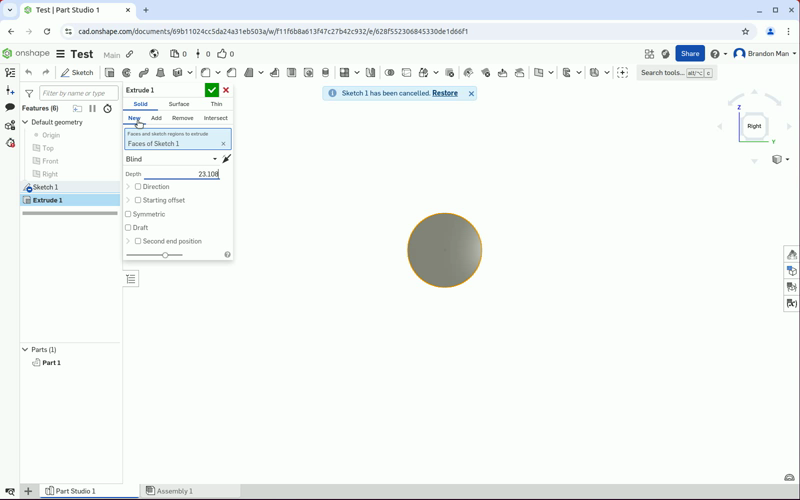
key(enter)
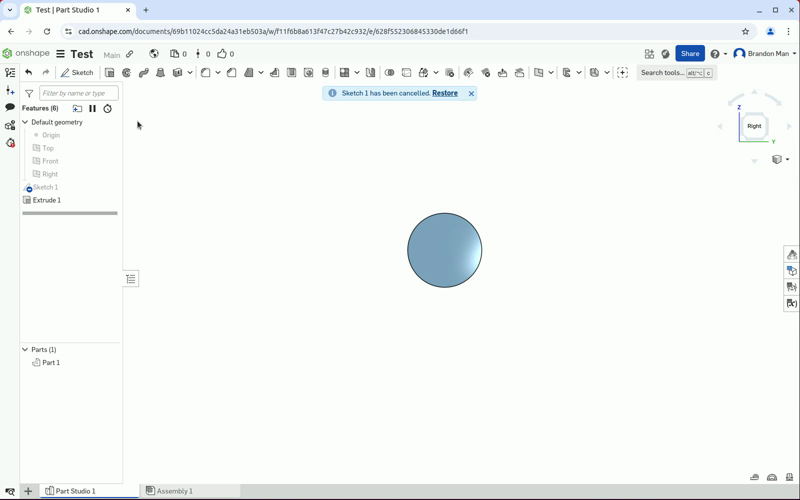
key(shift+h)
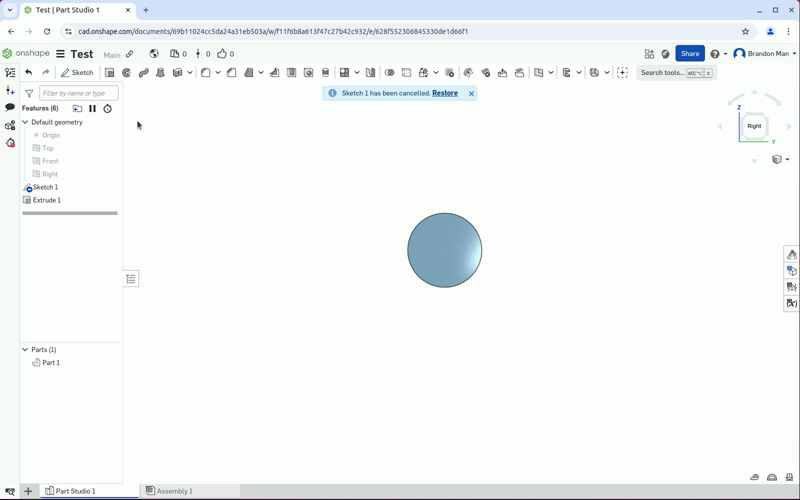
key(shift+h)
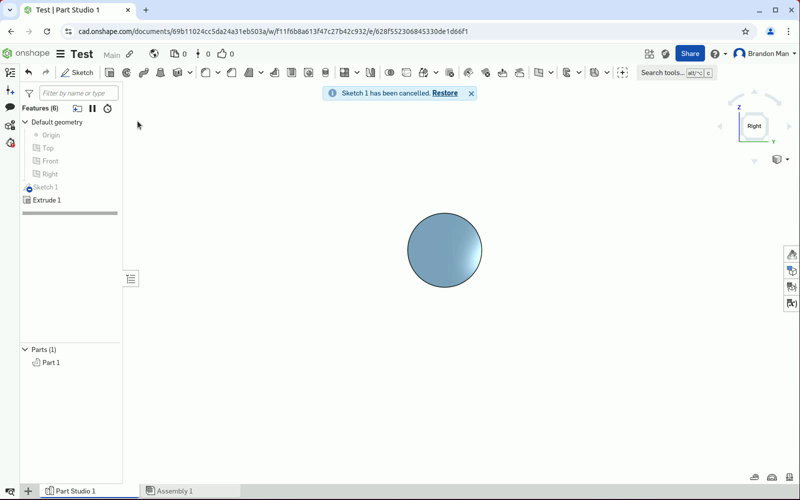
mouse_move(73, 189)
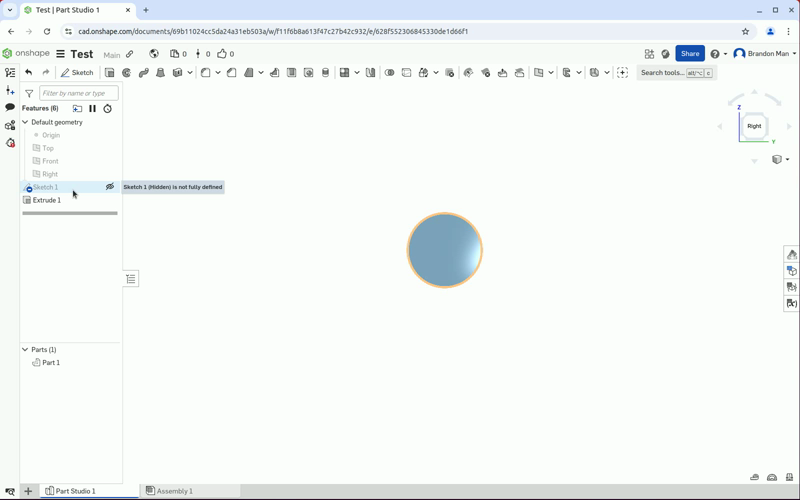
click(73, 189)
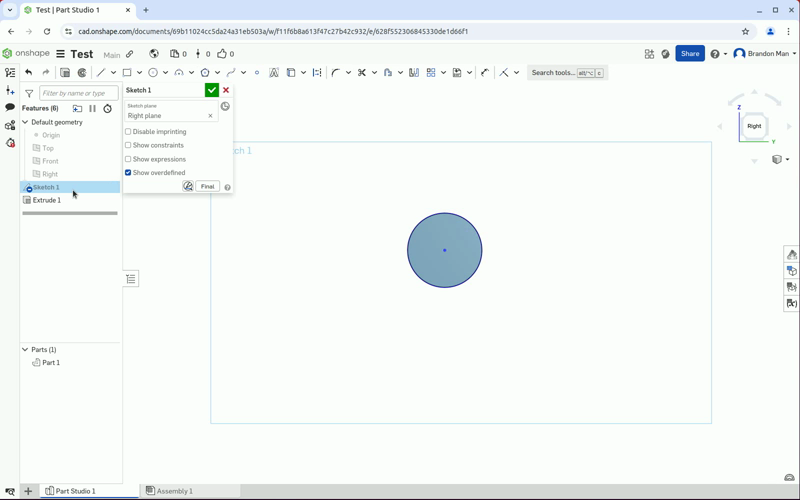
mouse_move(229, 92)
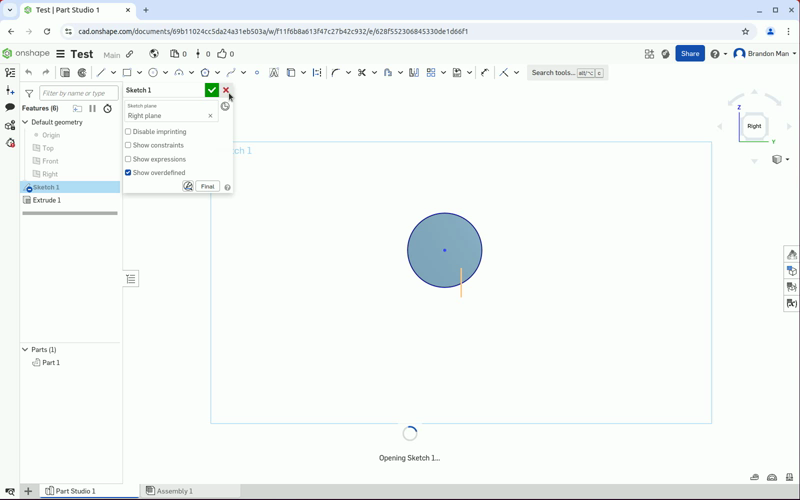
click(229, 92)
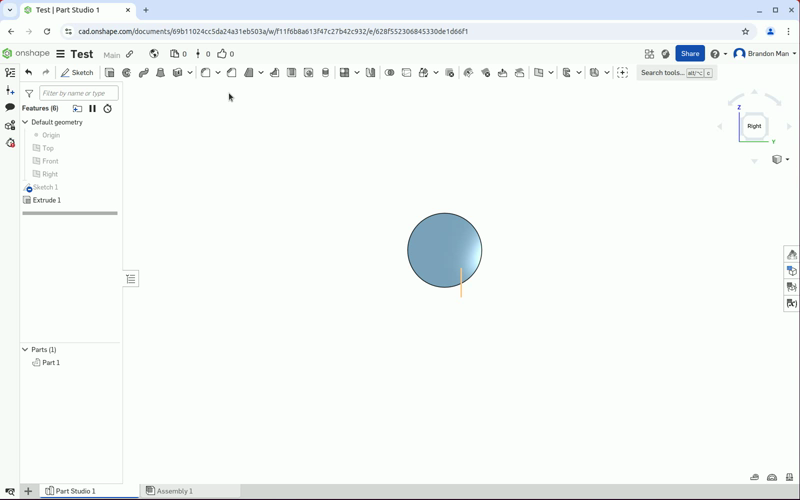
mouse_move(541, 75)
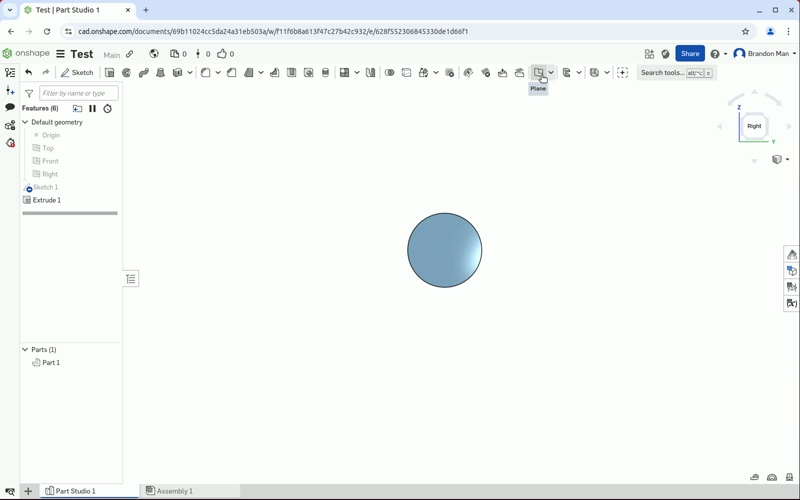
click(541, 75)
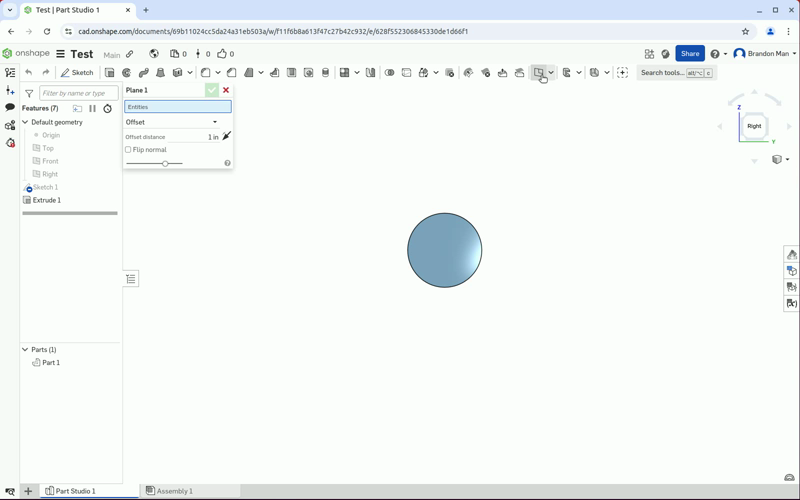
mouse_move(73, 176)
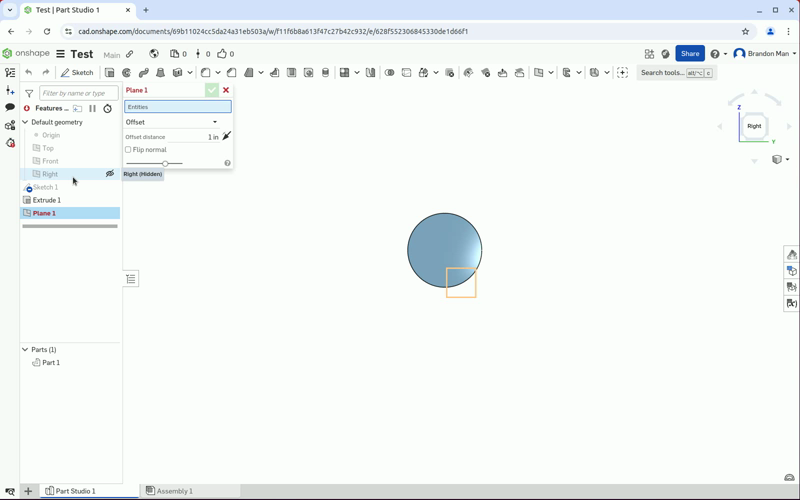
click(73, 176)
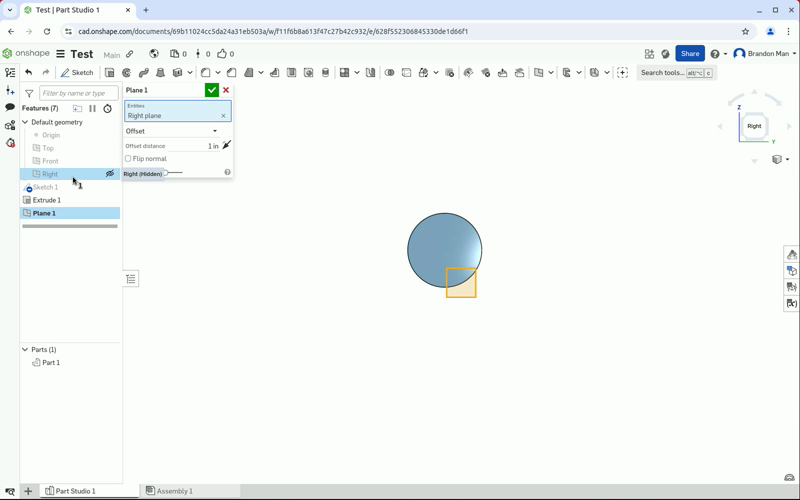
key(tab, 2)
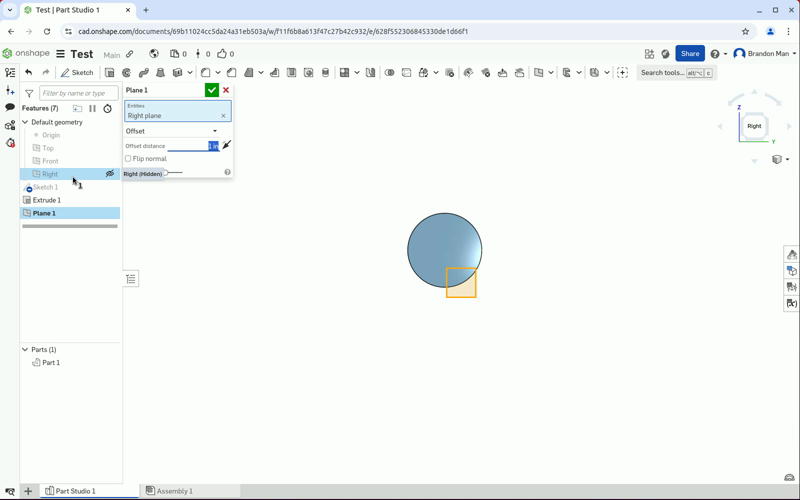
text(23.108)
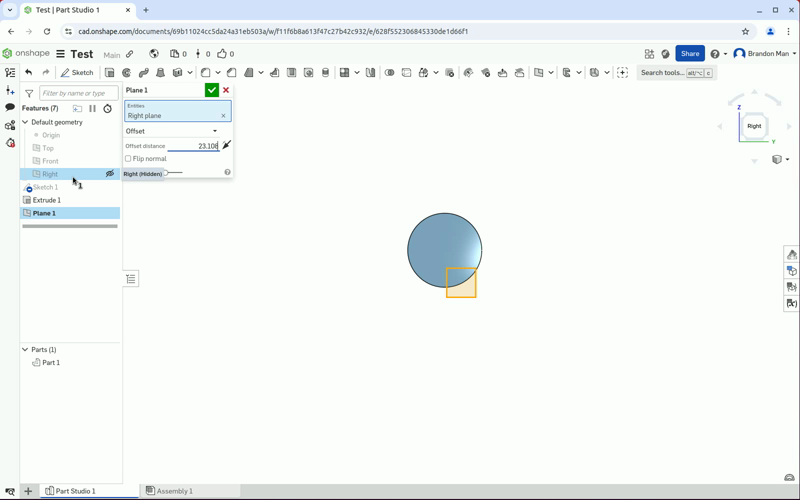
key(enter, 2)
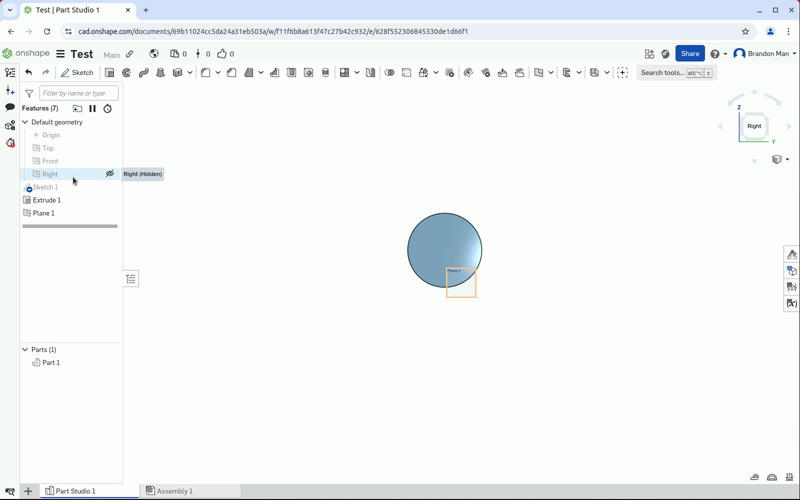
key(shift+s)
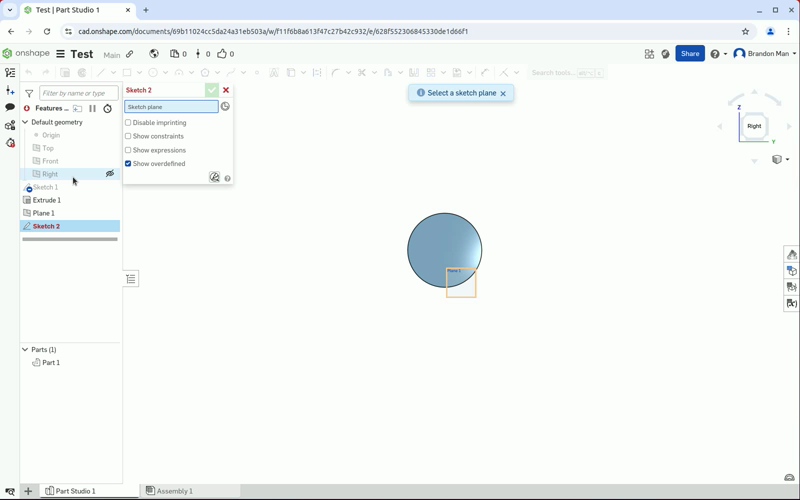
mouse_move(73, 215)
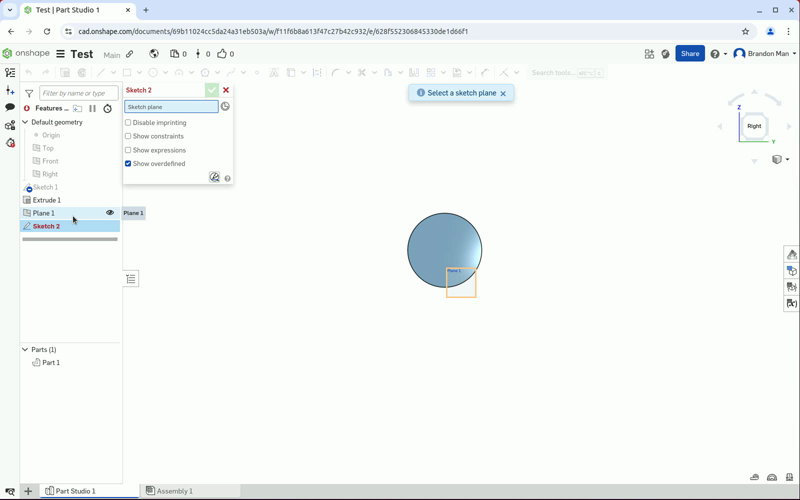
click(73, 215)
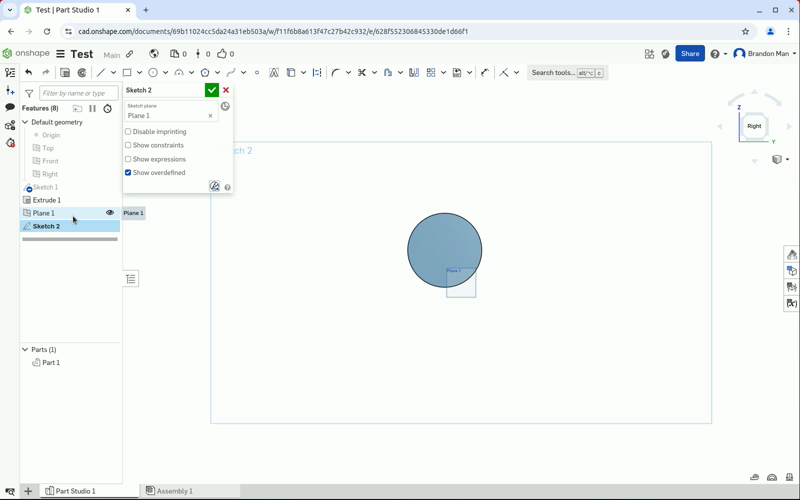
mouse_move(73, 352)
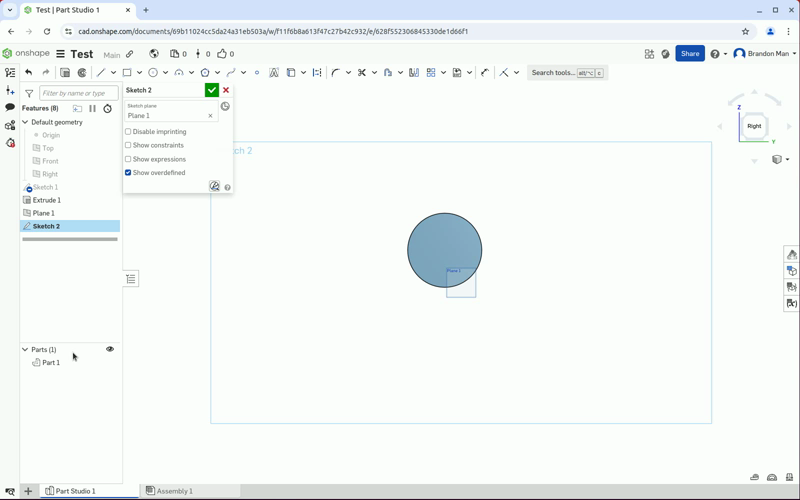
key(y)
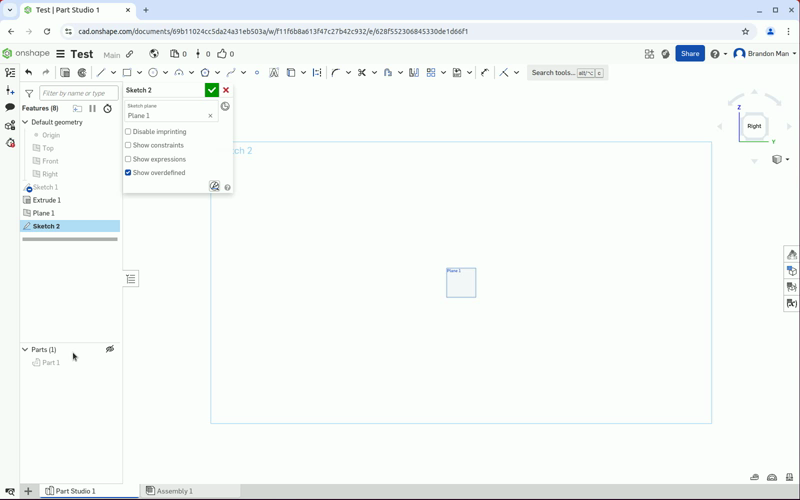
key(l)
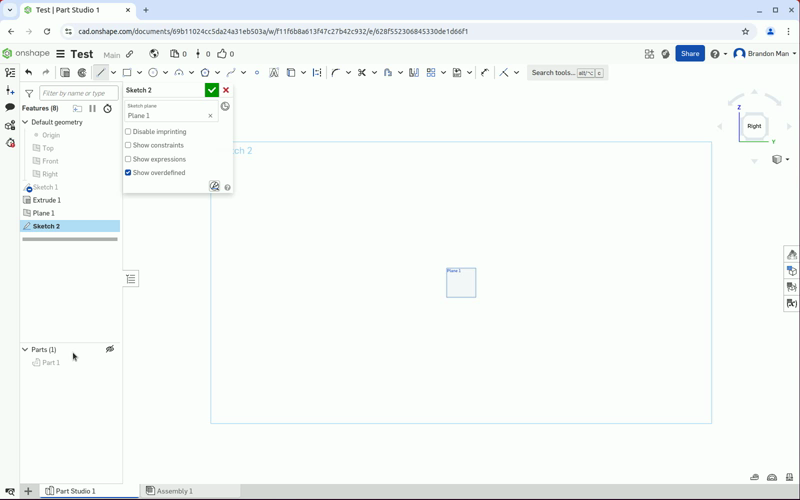
key_down(shift)
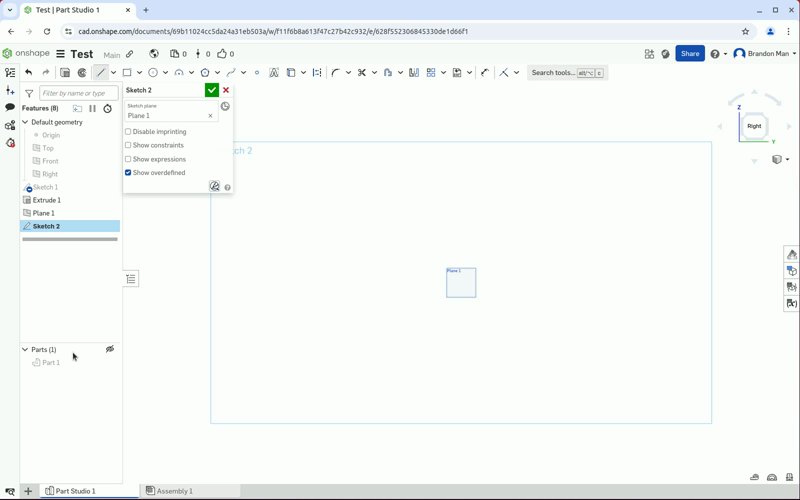
mouse_move(411, 233)
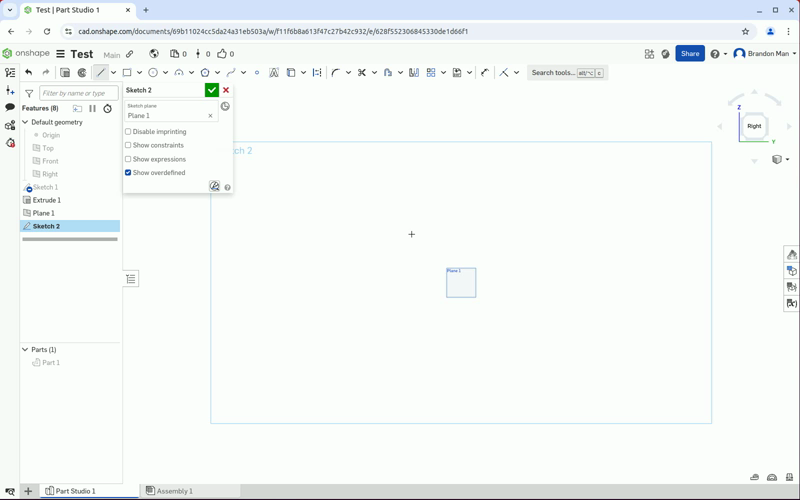
click(411, 233)
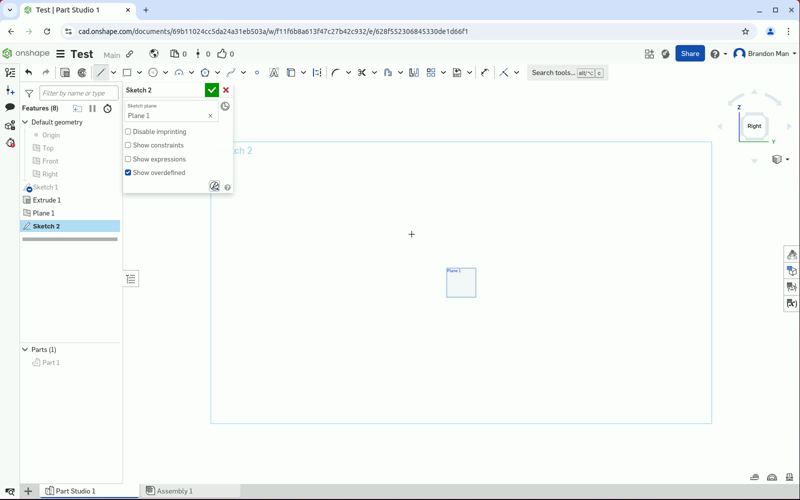
key_up(shift)
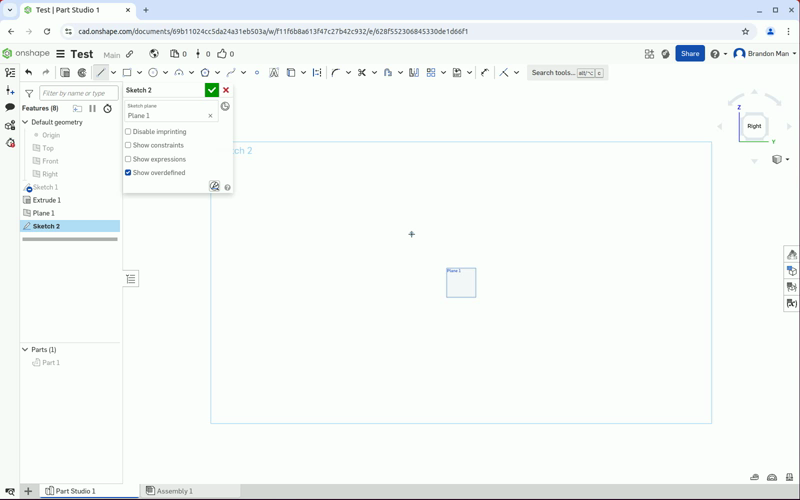
key_down(shift)
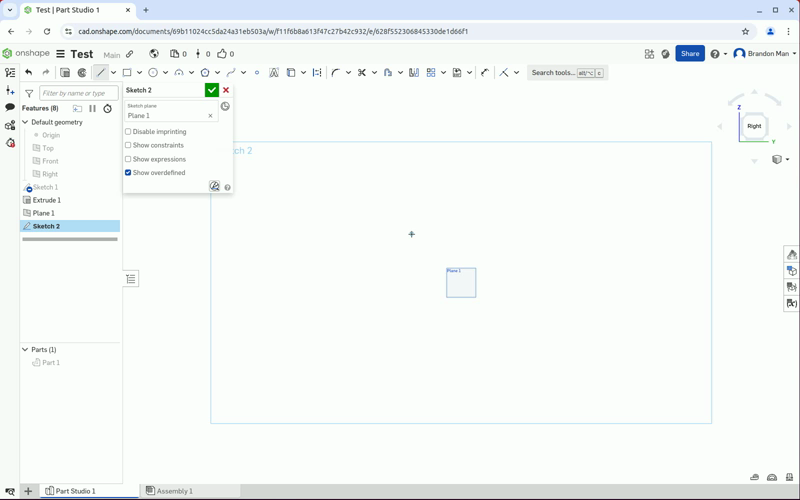
mouse_move(446, 287)
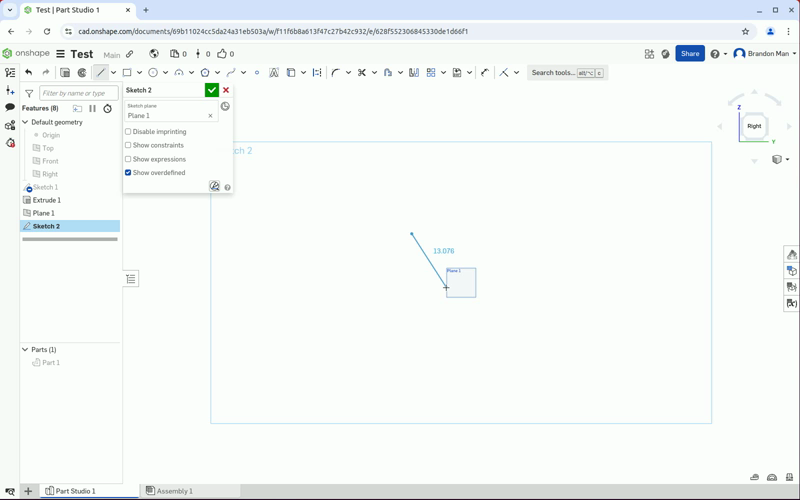
click(446, 287)
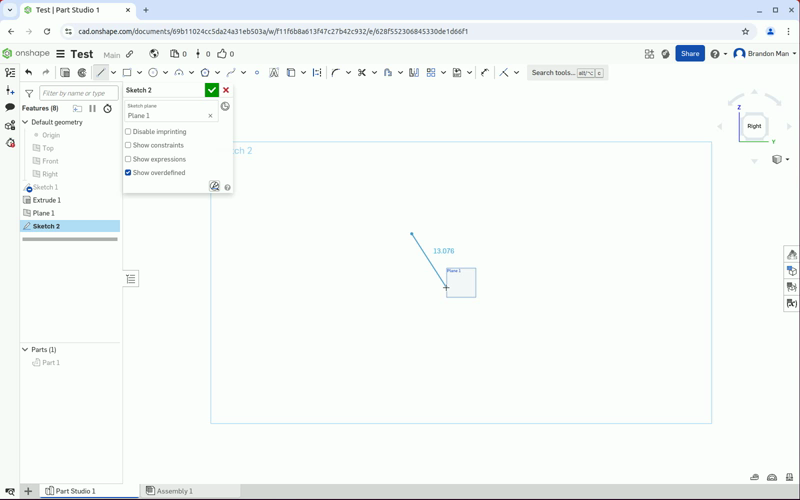
key_up(shift)
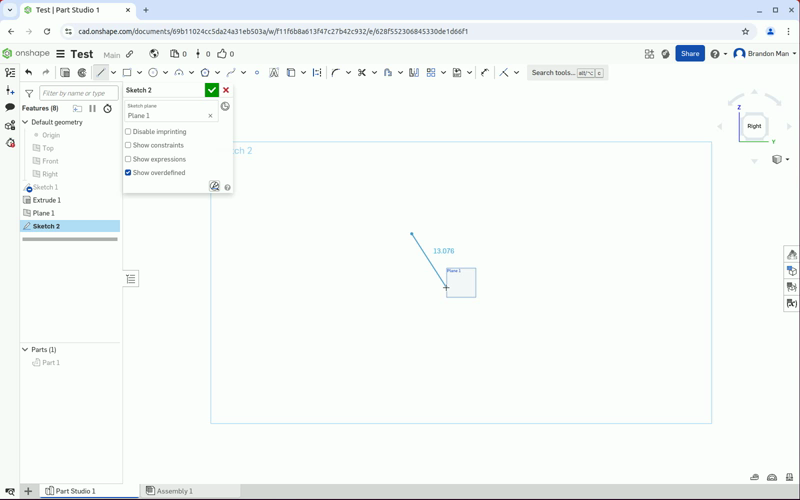
key_down(shift)
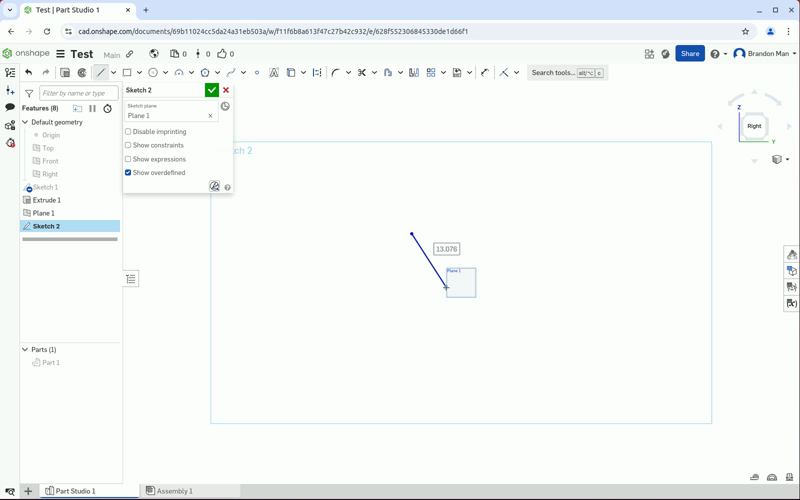
mouse_move(475, 230)
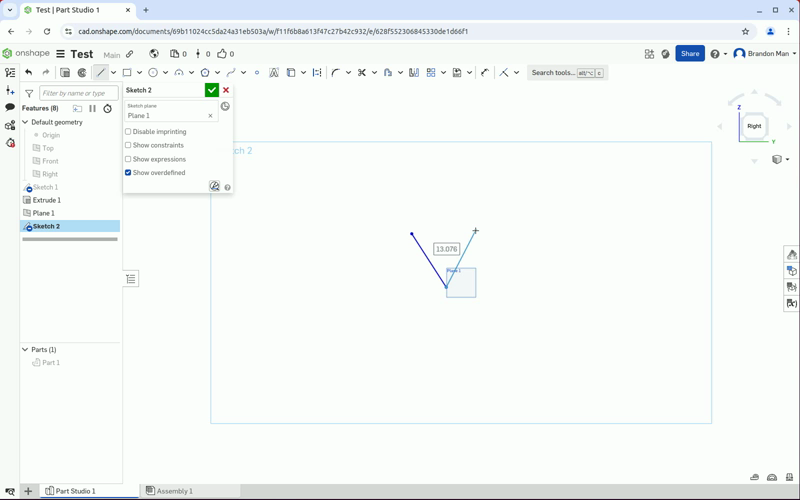
click(475, 230)
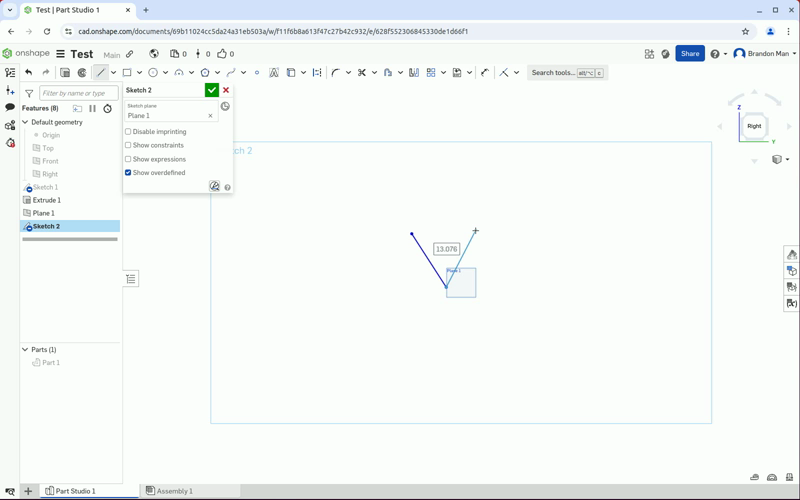
key_up(shift)
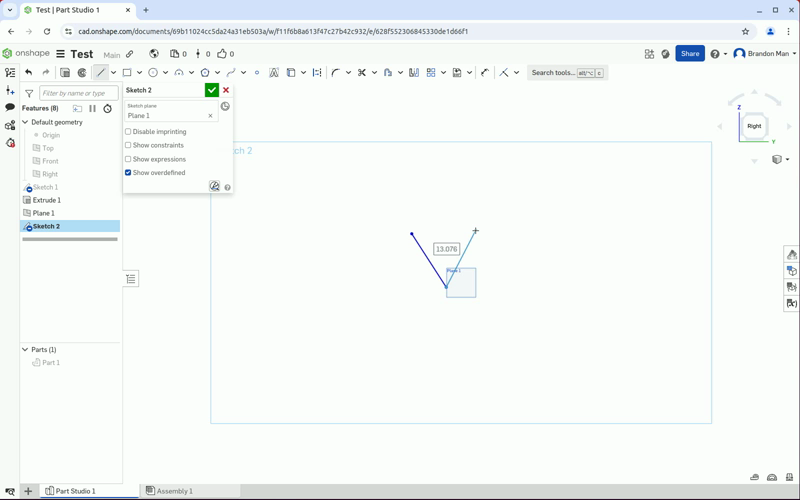
key_down(shift)
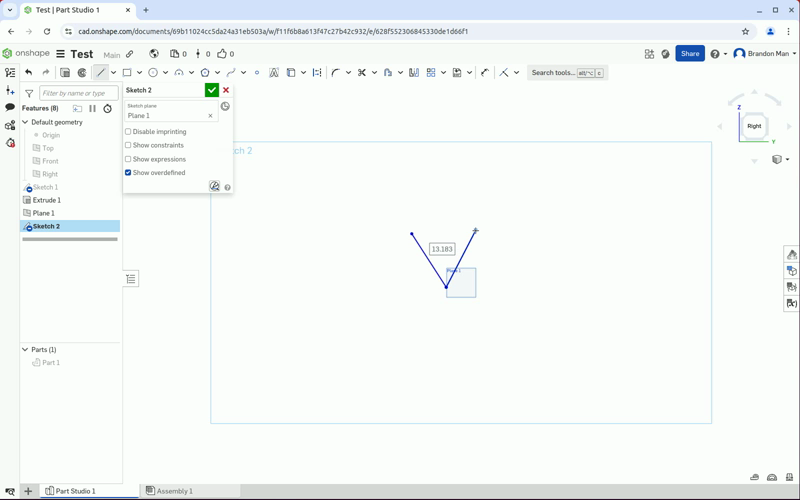
mouse_move(411, 233)
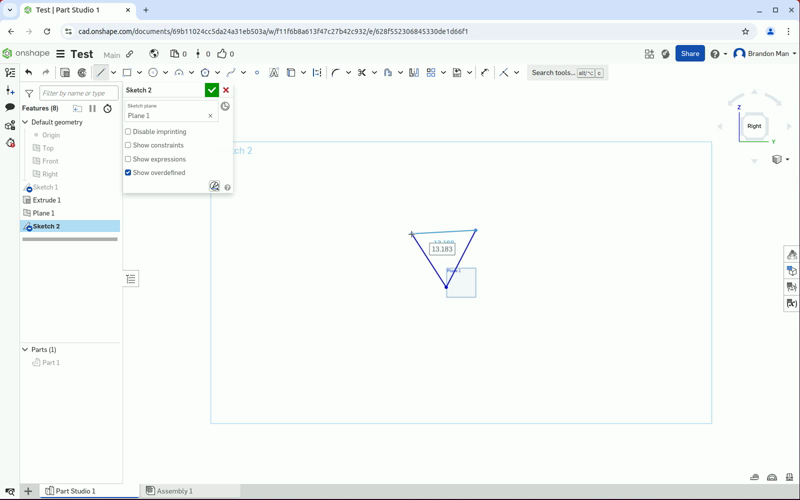
key_up(shift)
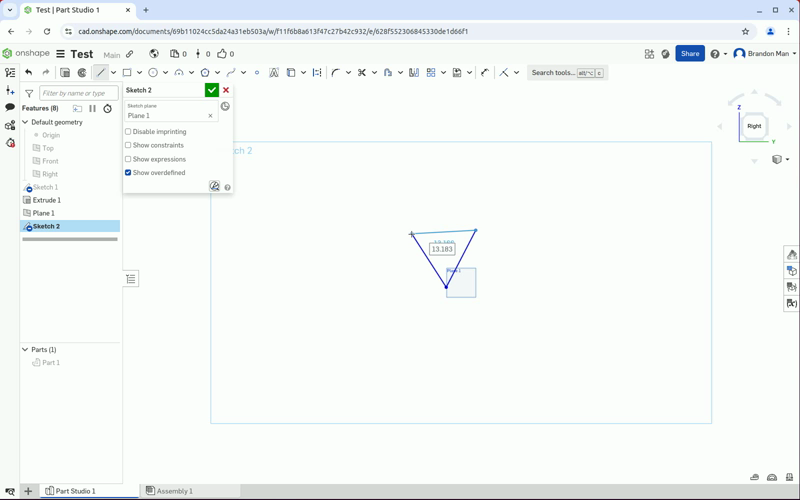
click(411, 233)
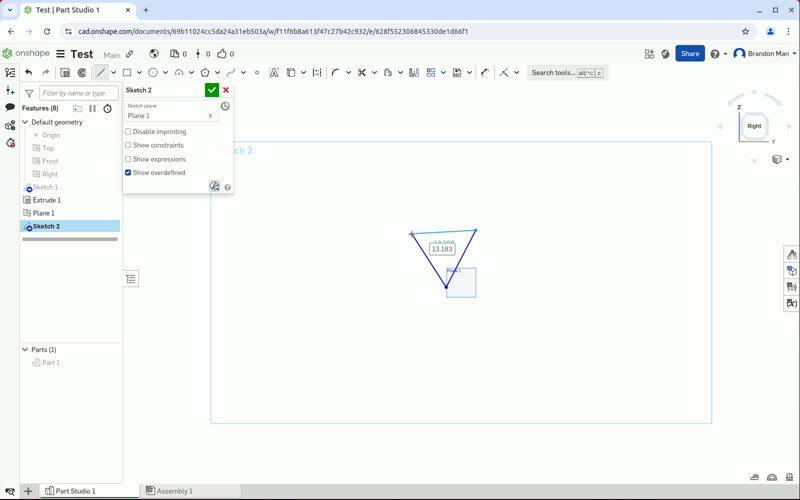
key(esc)
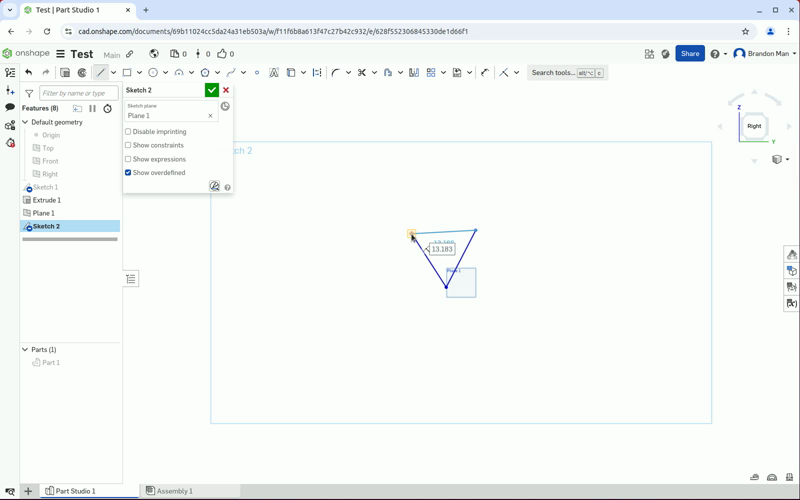
mouse_move(421, 236)
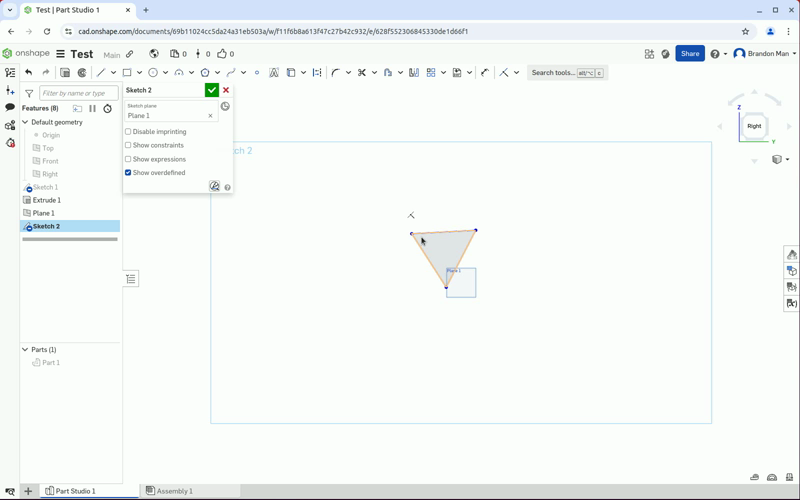
scroll(6)
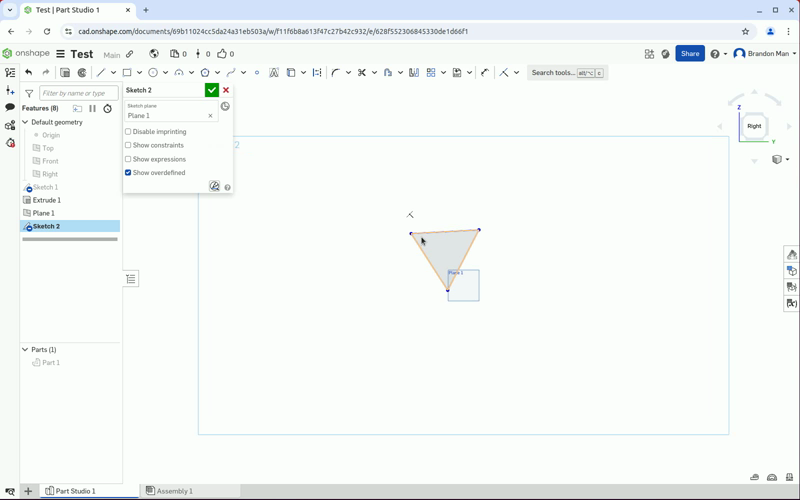
scroll(6)
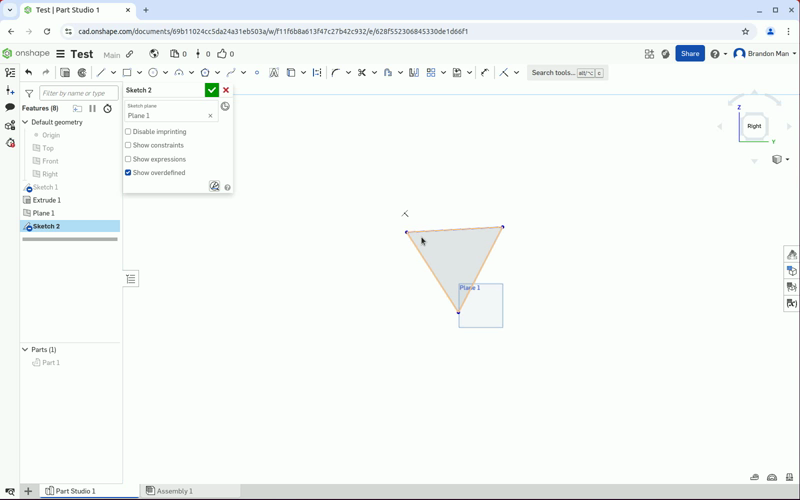
scroll(6)
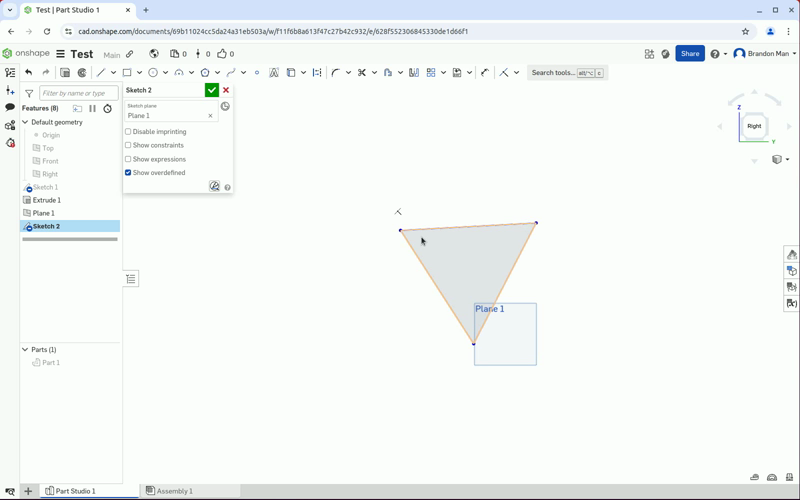
scroll(6)
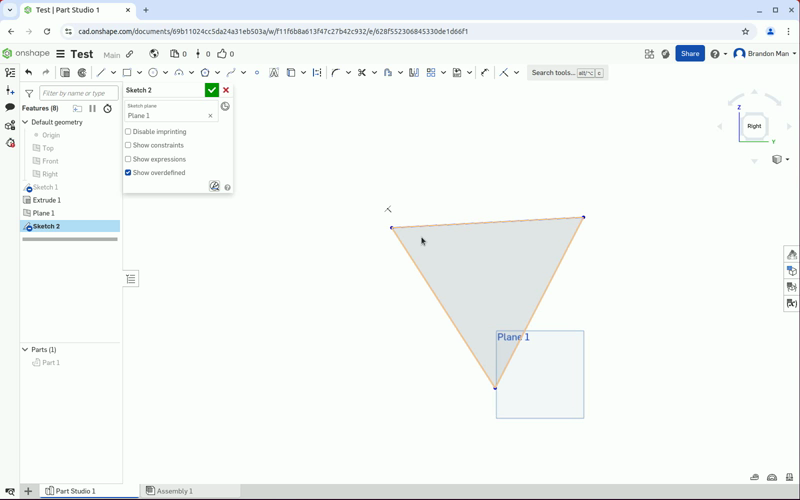
scroll(6)
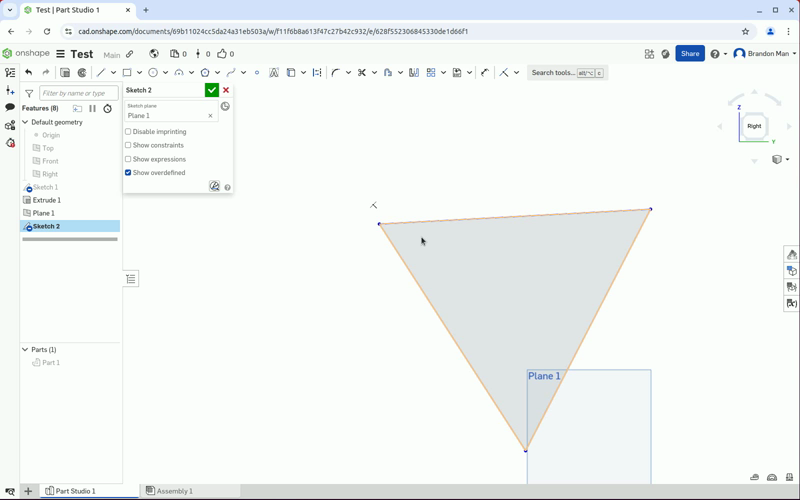
scroll(6)
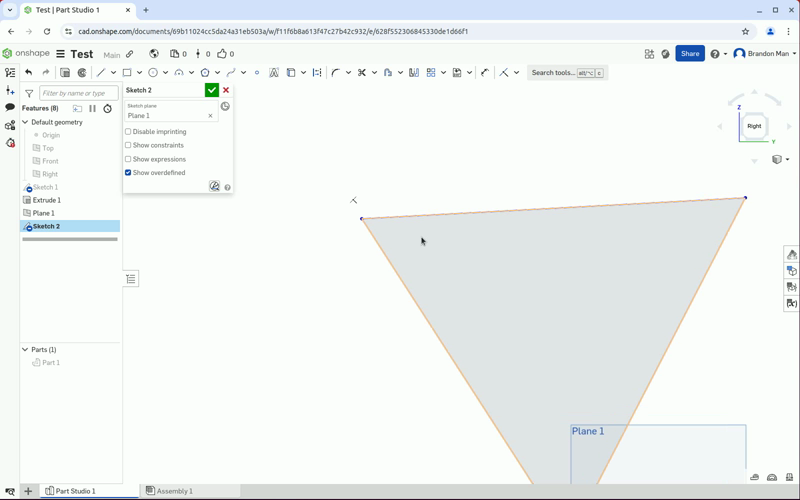
scroll(6)
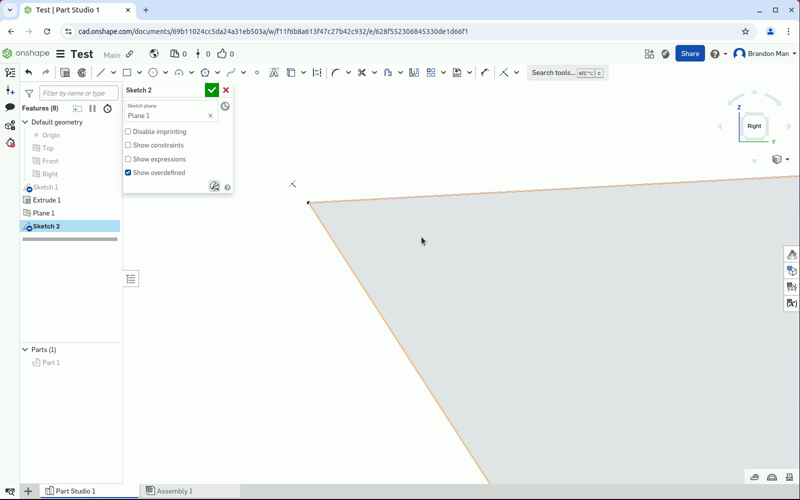
click(421, 236)
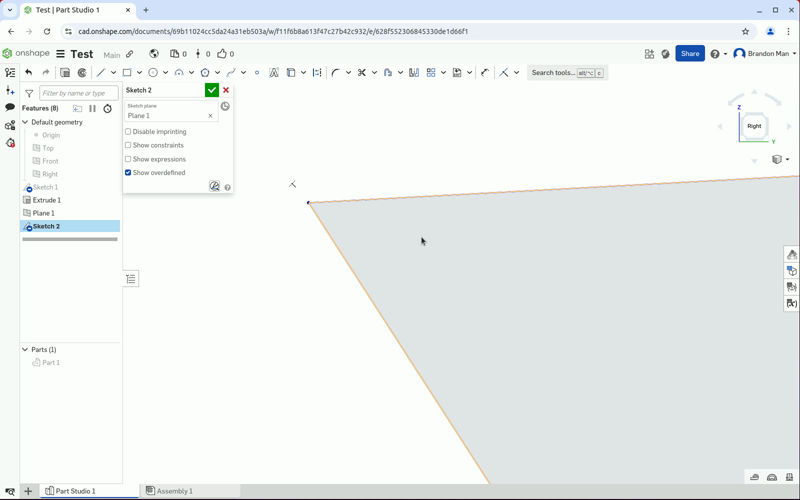
scroll(-6)
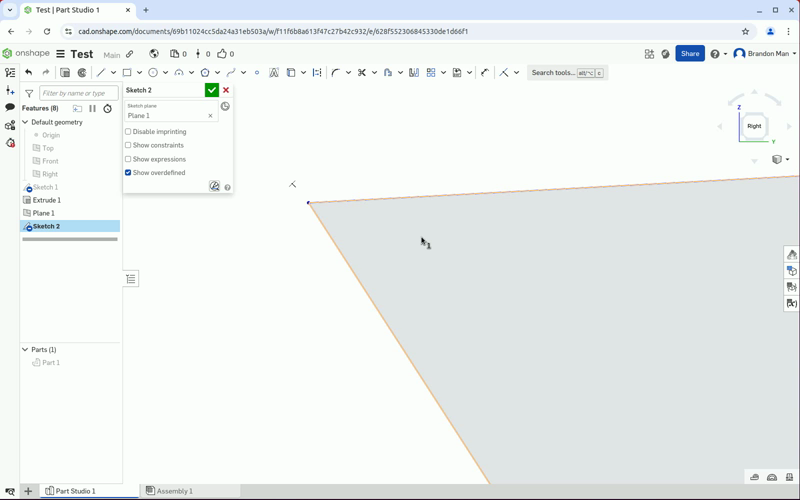
scroll(-6)
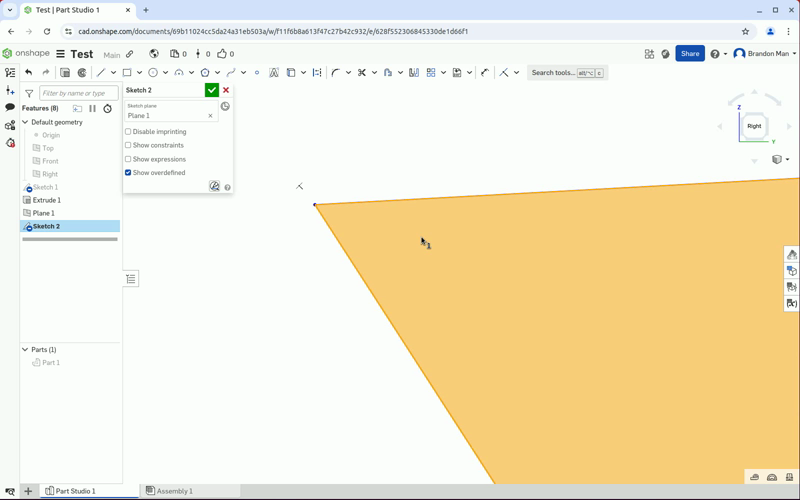
scroll(-6)
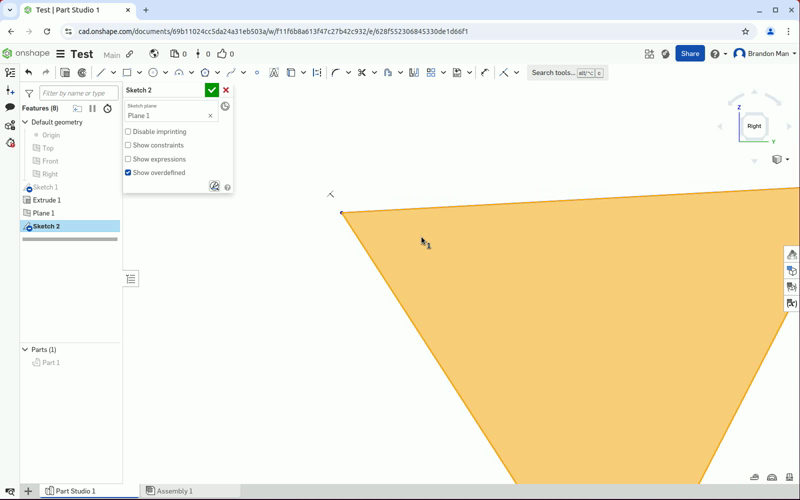
scroll(-6)
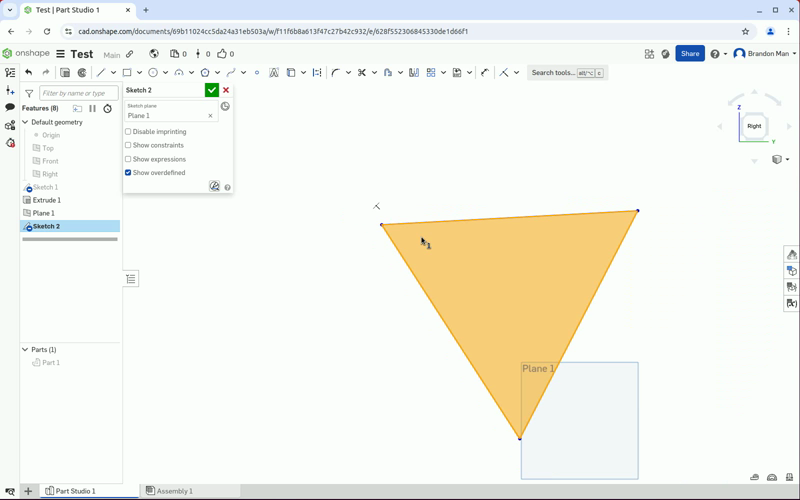
scroll(-6)
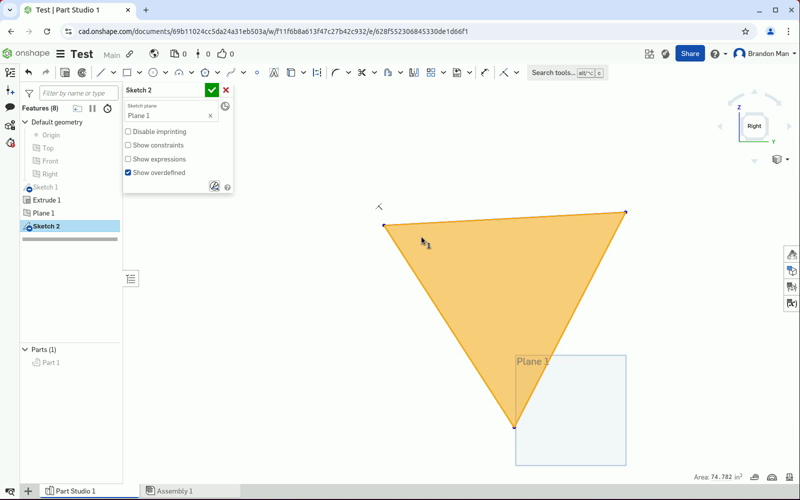
scroll(-6)
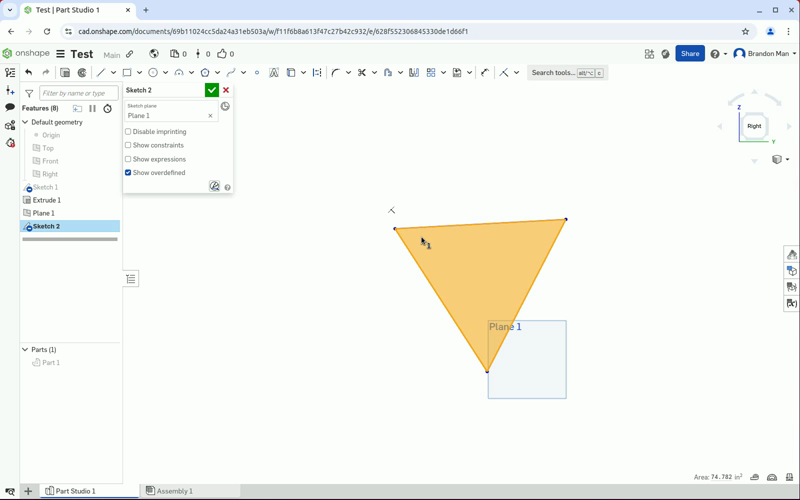
scroll(-6)
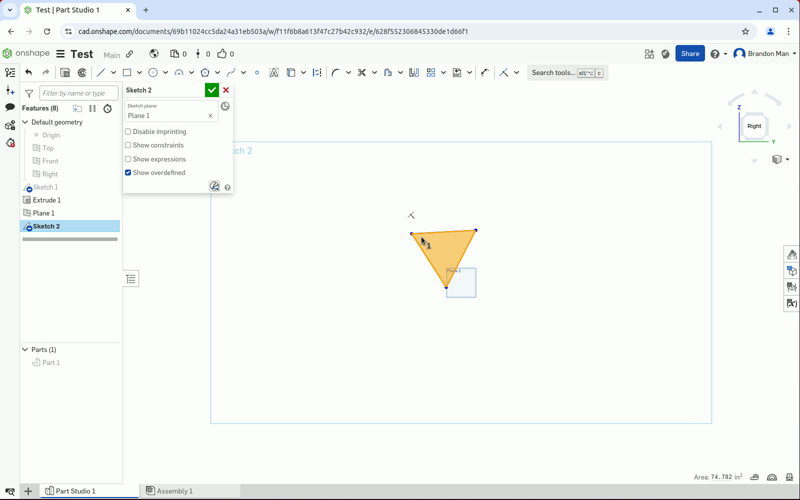
mouse_move(73, 352)
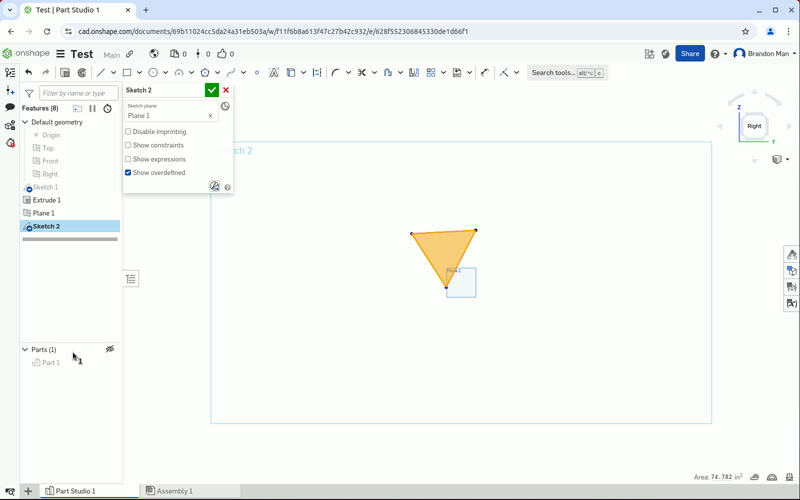
key(shift+y)
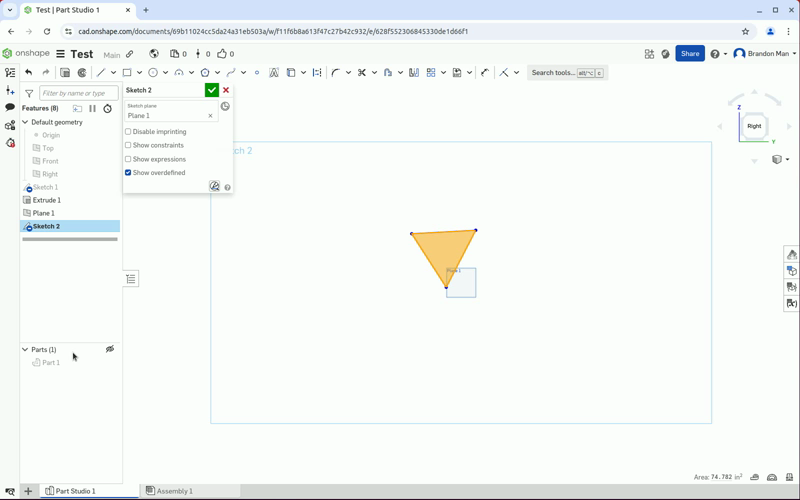
key(shift+e)
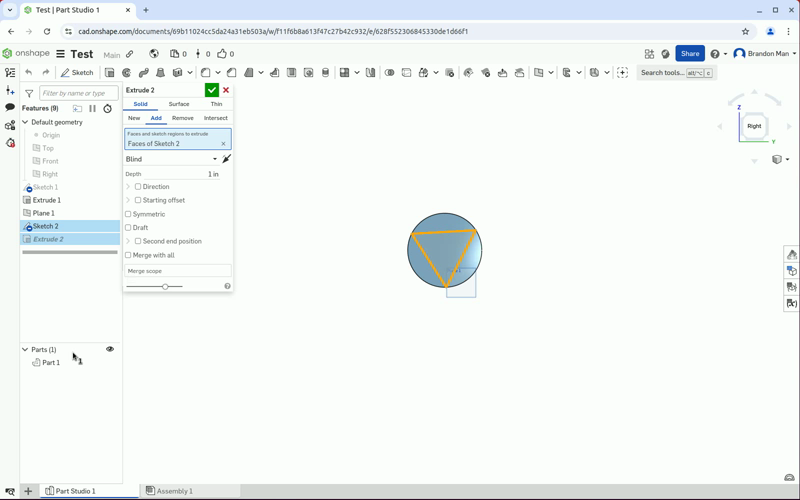
mouse_move(143, 106)
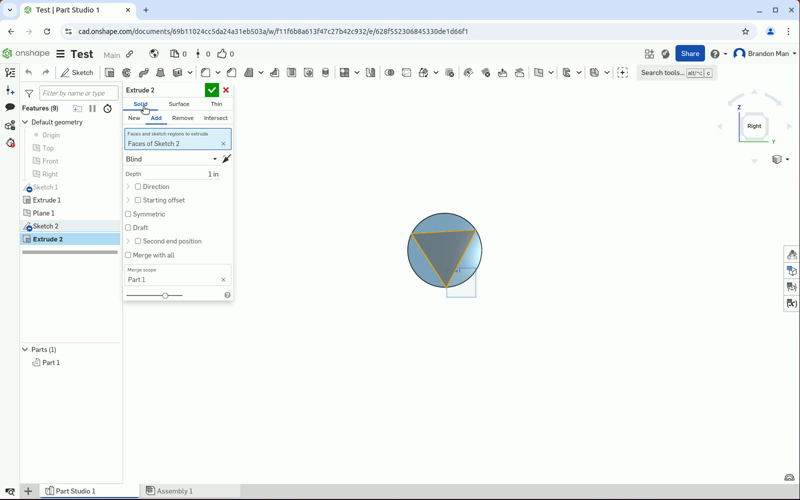
click(143, 106)
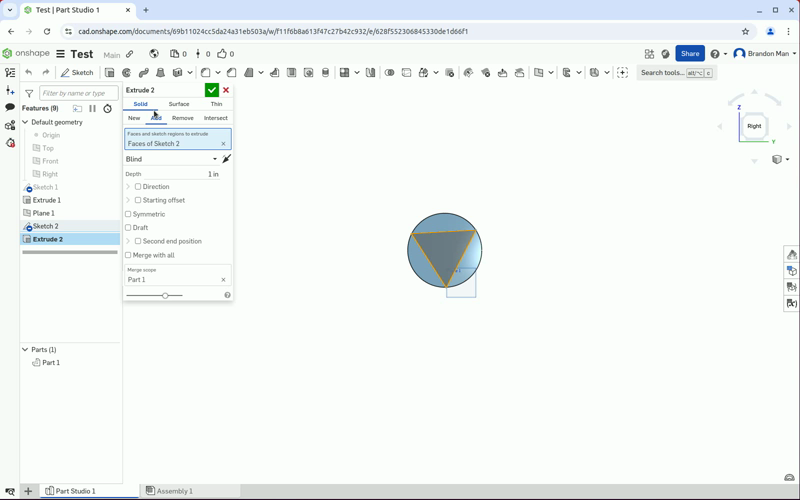
mouse_move(186, 120)
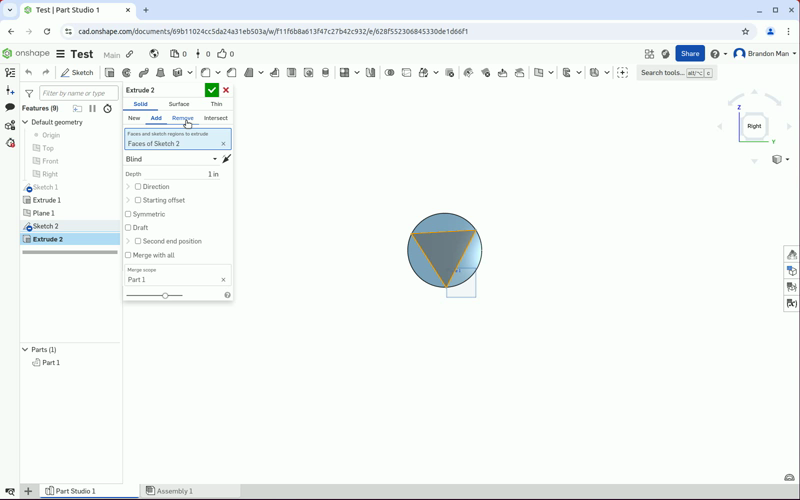
click(186, 120)
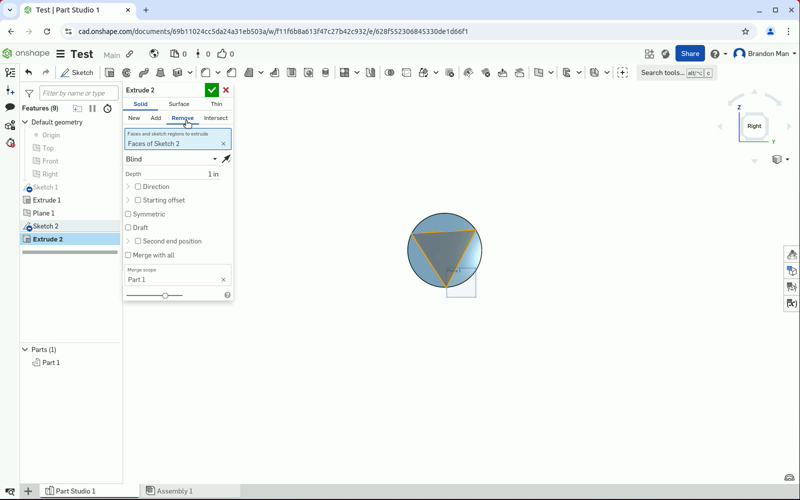
key(tab, 4)
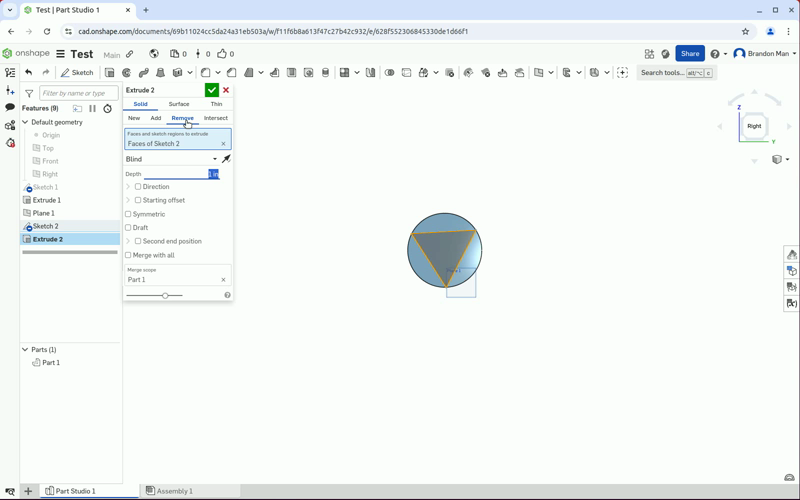
text(30.811)
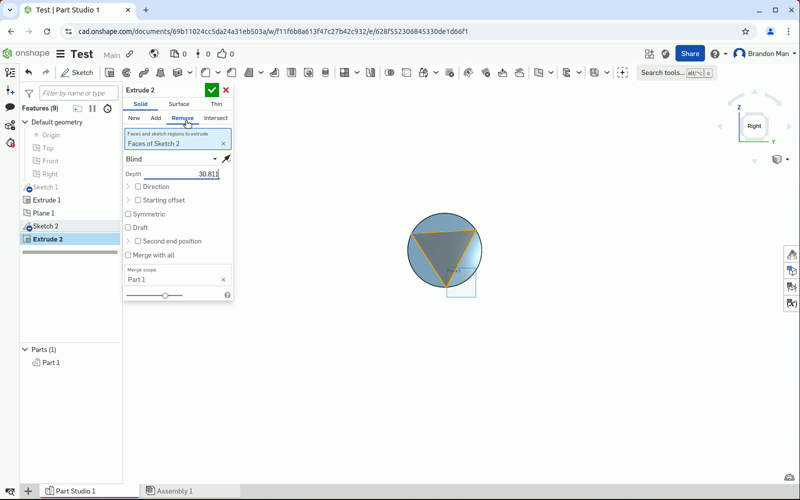
key(tab, 6)
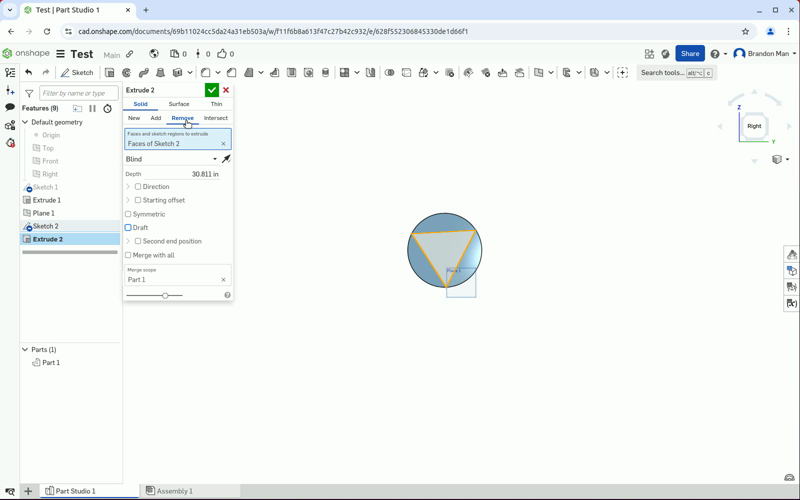
key(space)
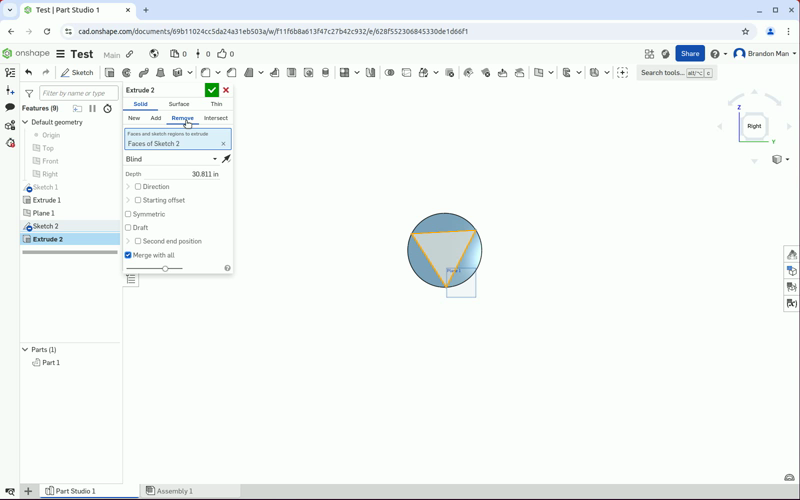
key(enter)
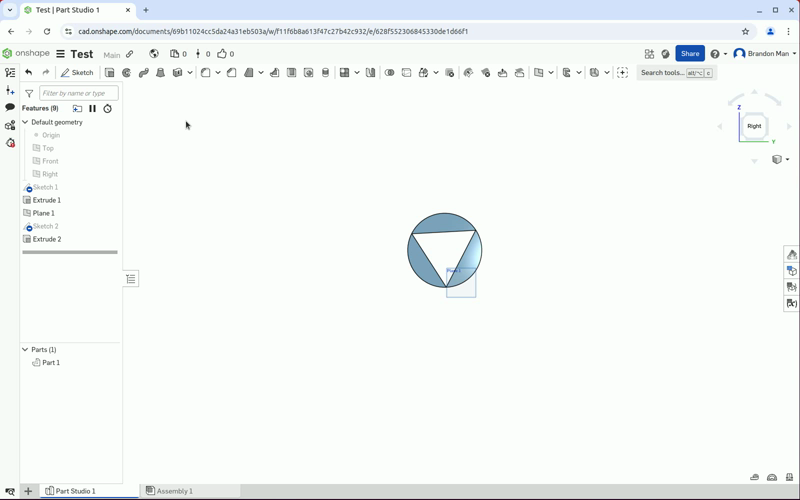
key(shift+h)
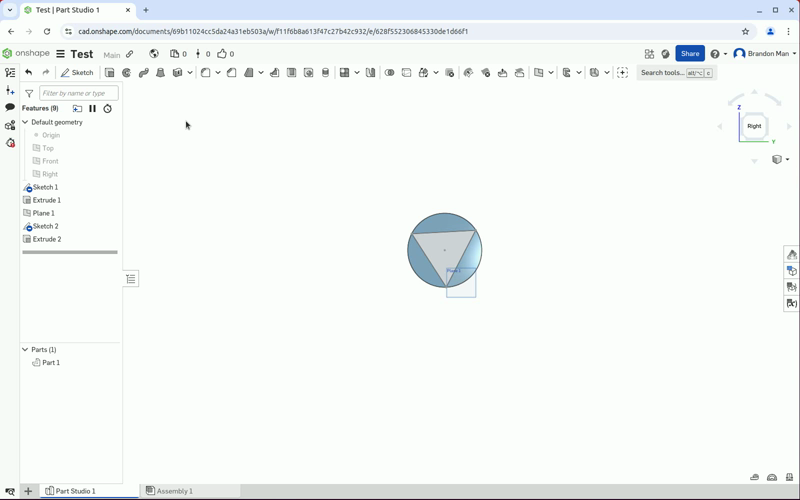
key(shift+h)
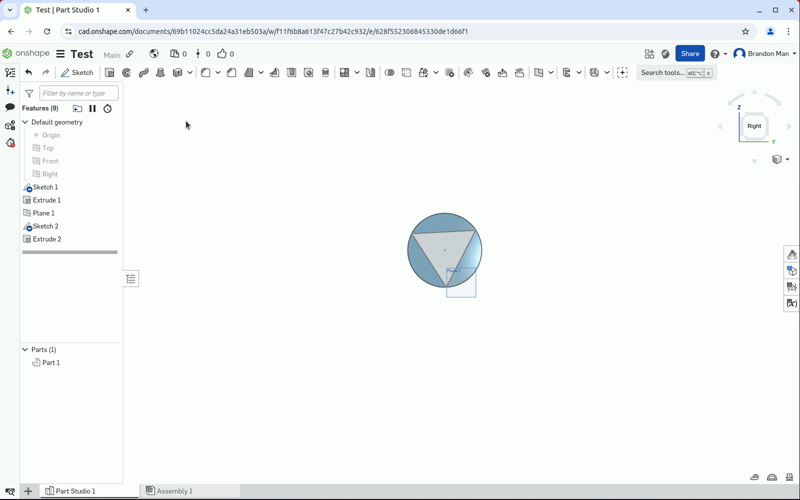
key(shift+7)
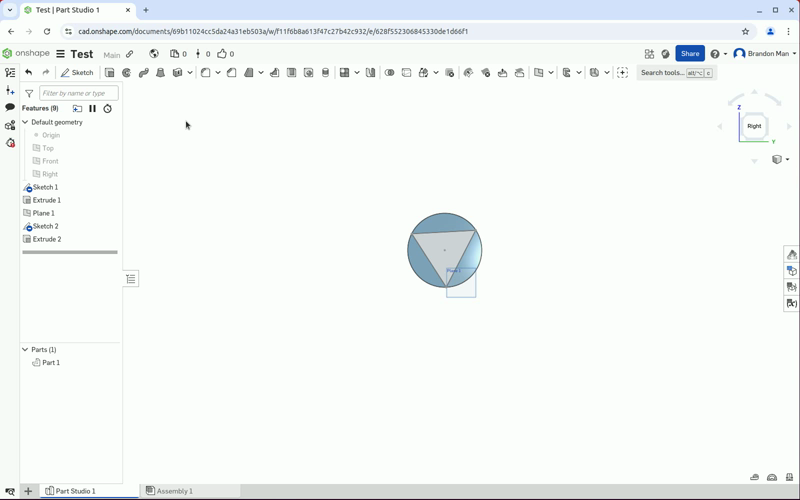
key(right, 2)
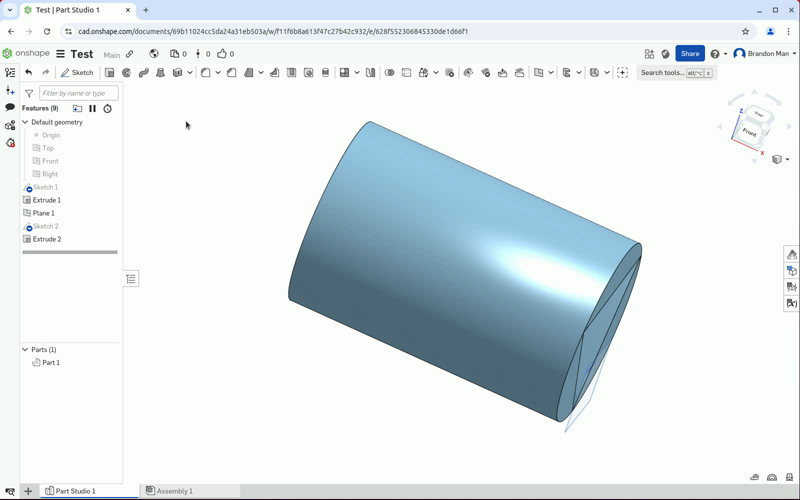
key(down, 2)
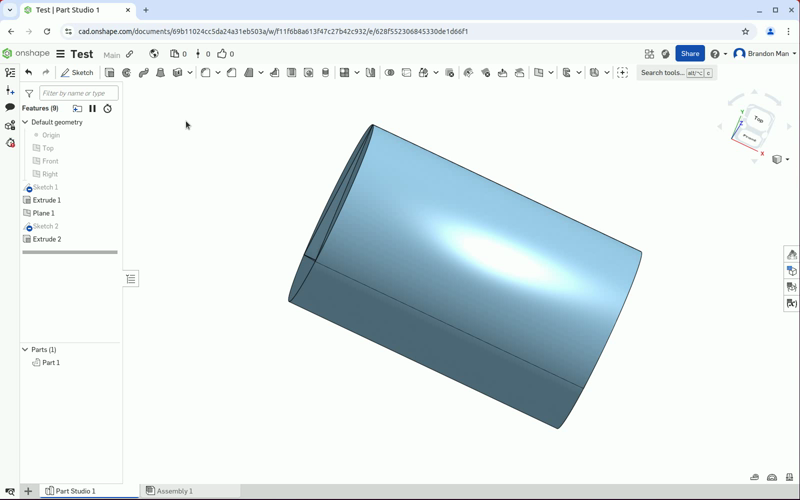
key(up, 2)
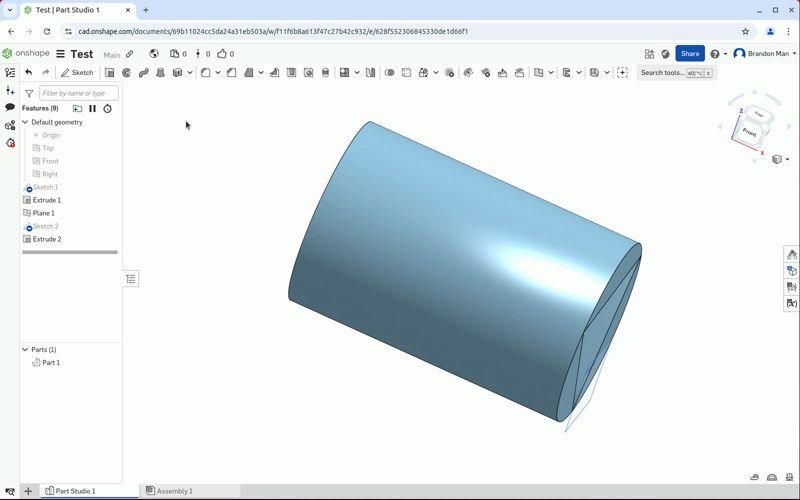
key(left, 2)
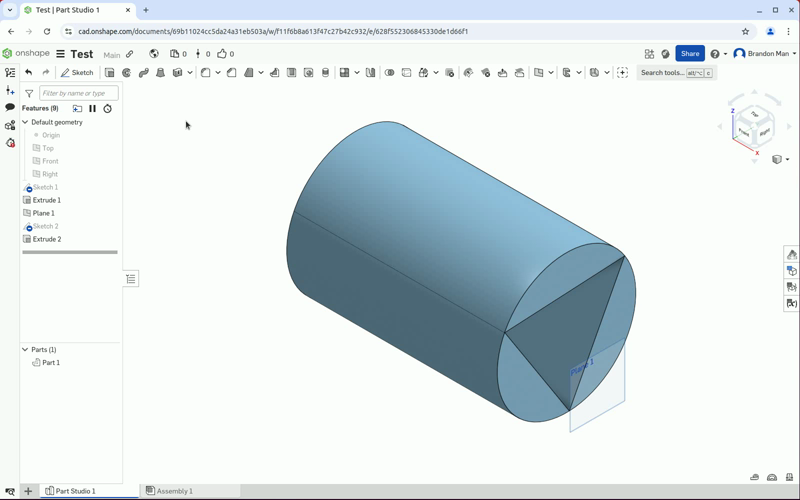
mouse_move(73, 189)
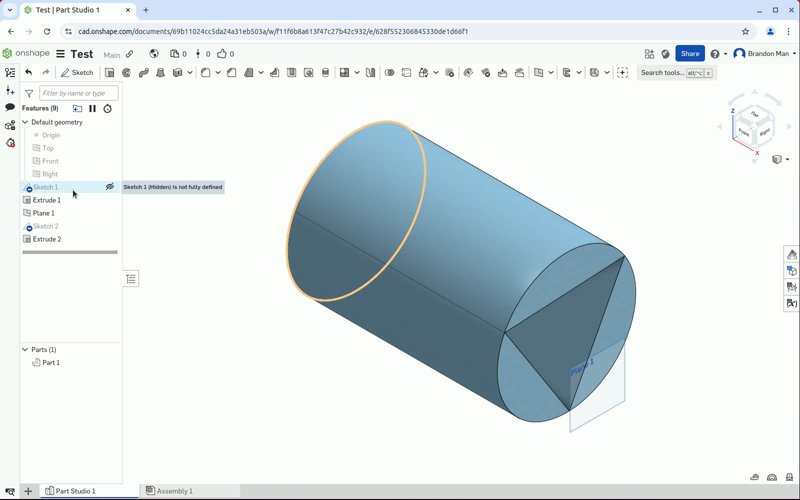
click(73, 189)